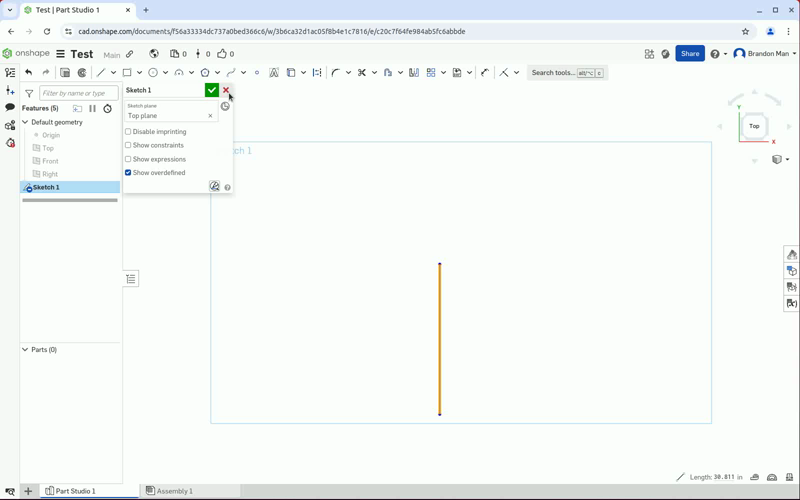
key(shift+h)
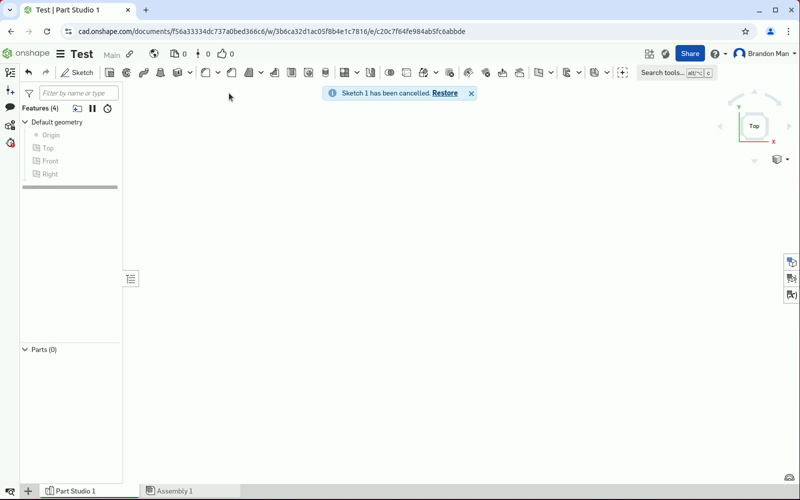
mouse_move(73, 352)
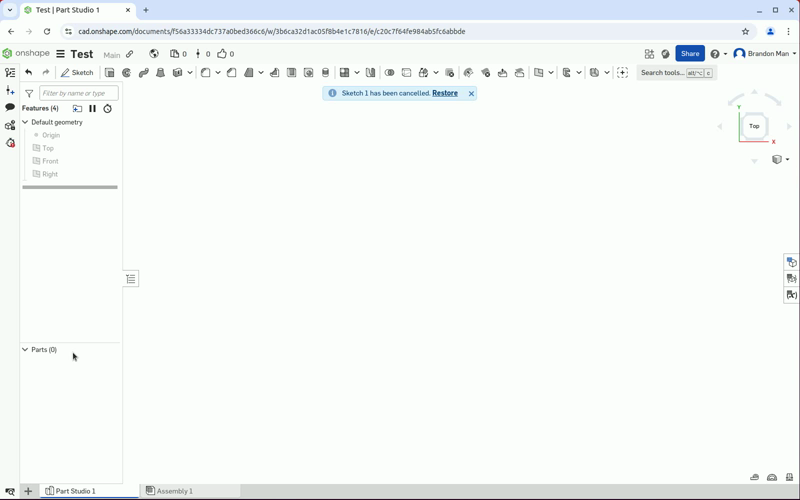
key(y)
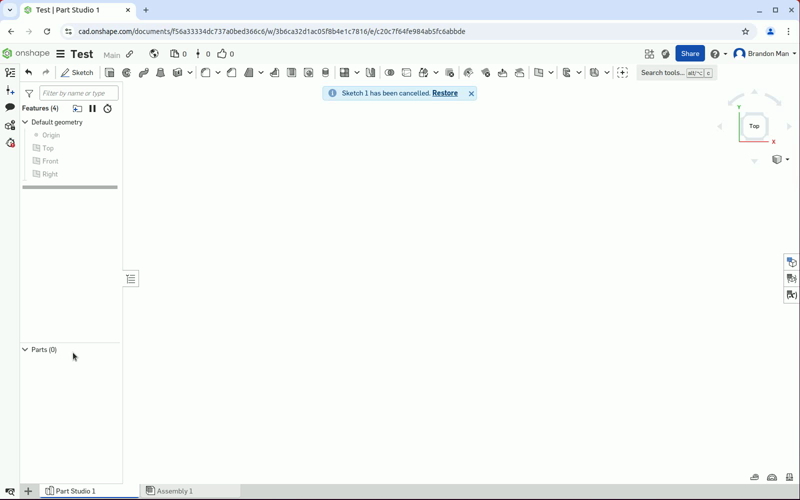
key(shift+p)
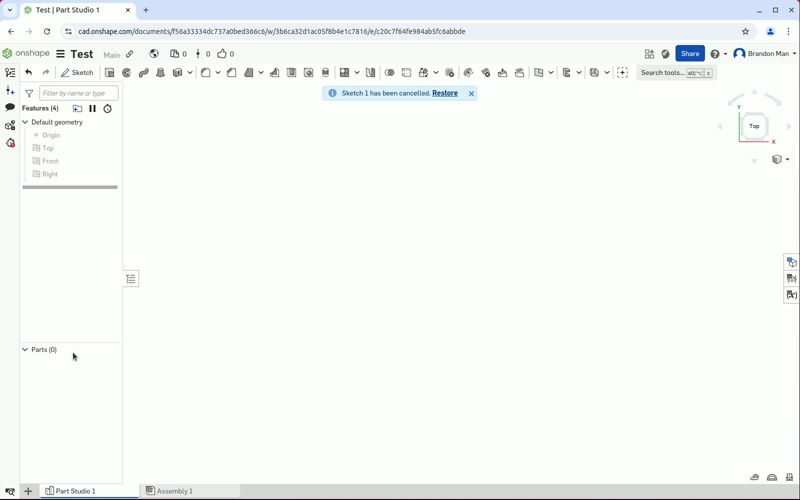
key(space)
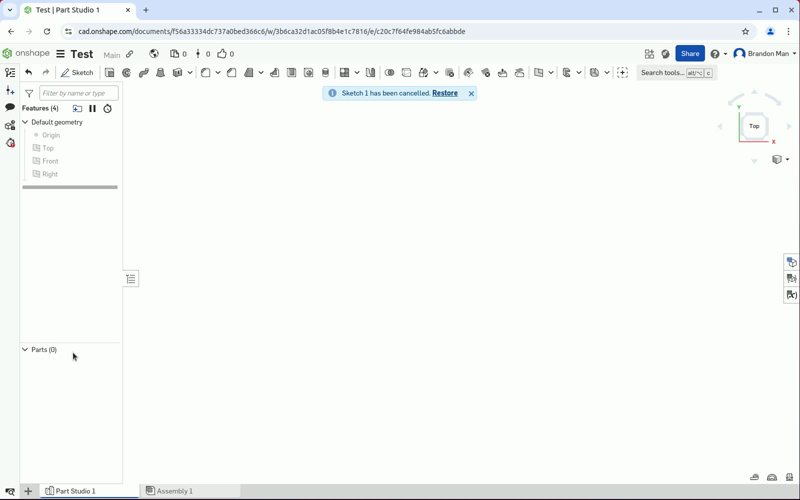
key_down(shift)
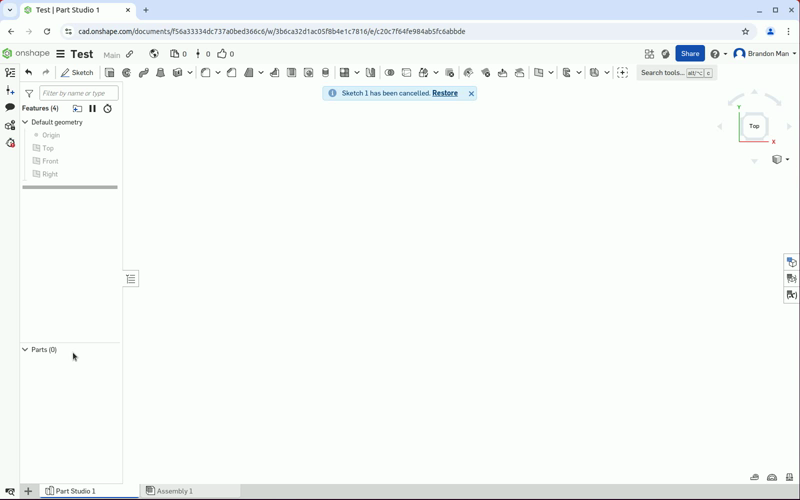
key(up)
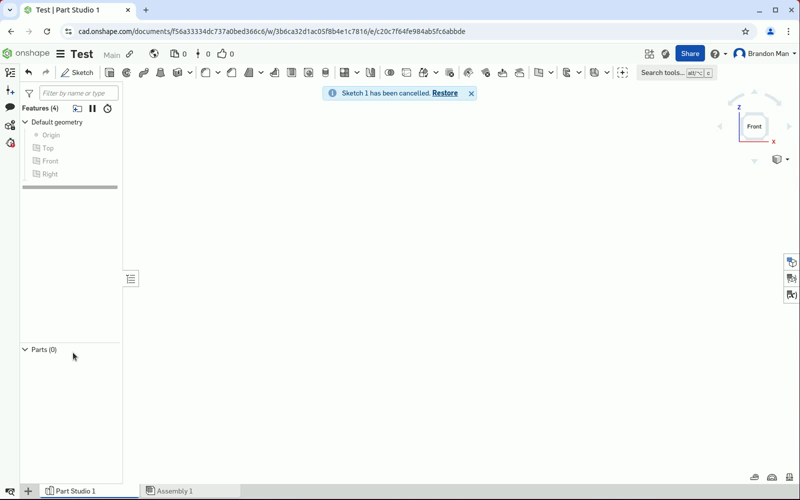
key_up(shift)
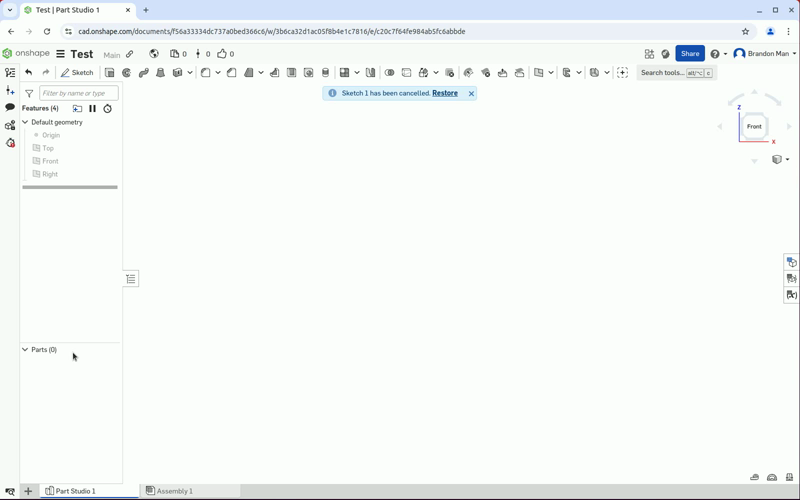
mouse_move(73, 352)
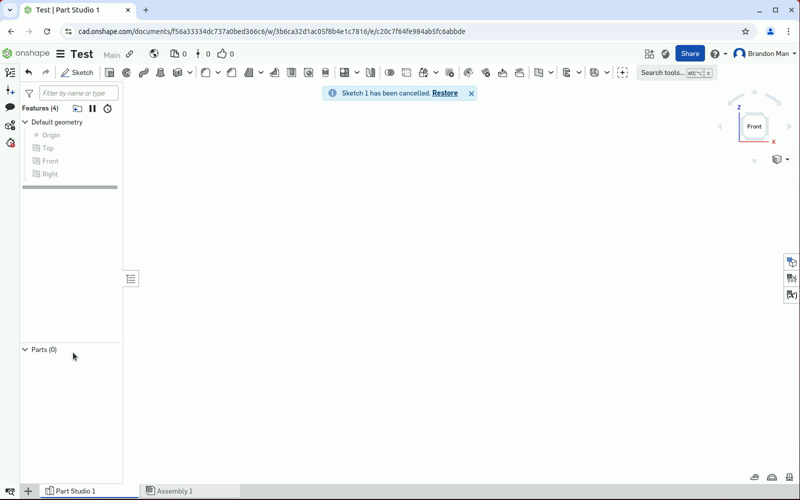
key(shift+y)
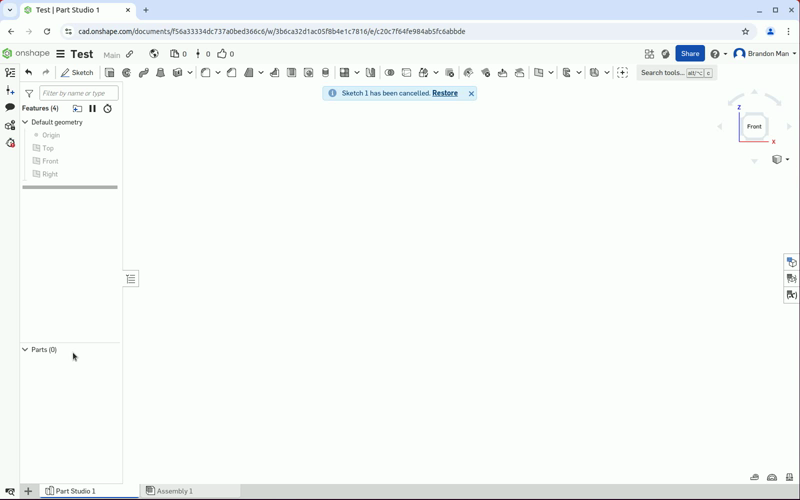
key(shift+s)
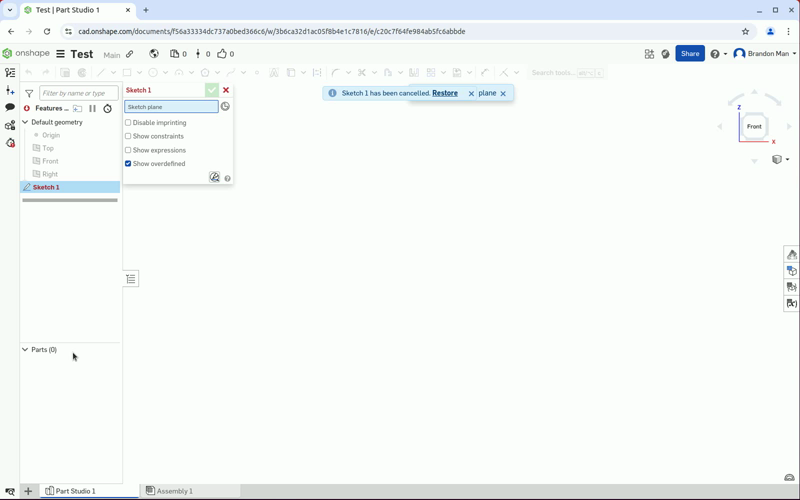
mouse_move(73, 163)
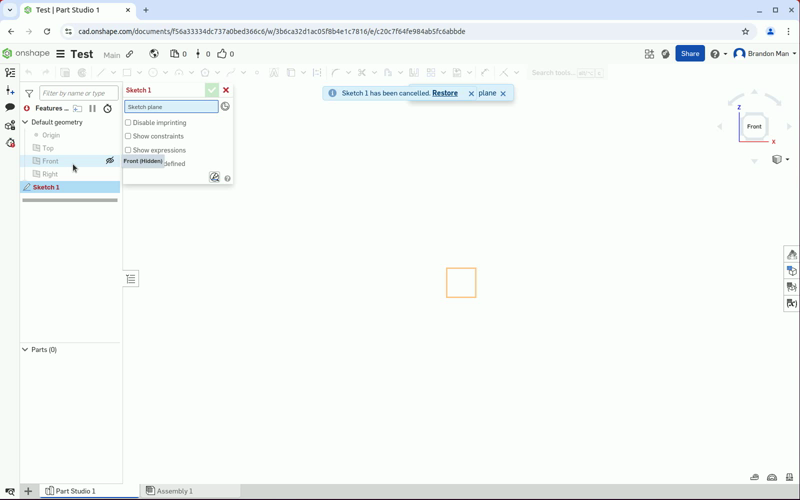
click(73, 163)
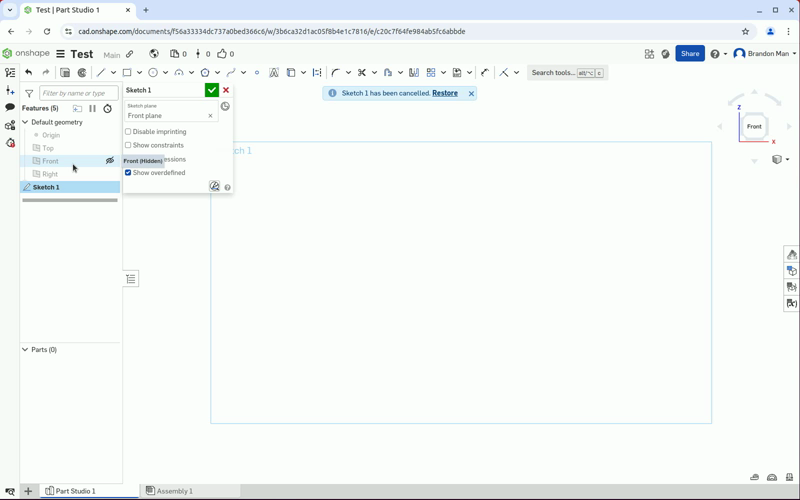
mouse_move(73, 352)
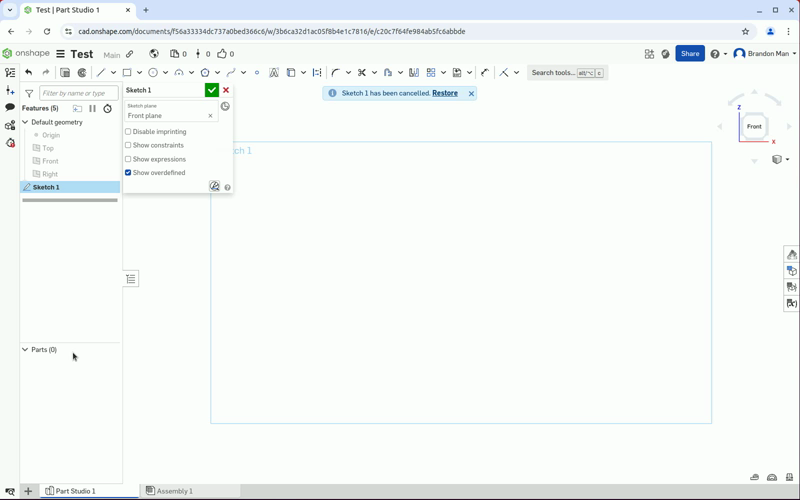
key(y)
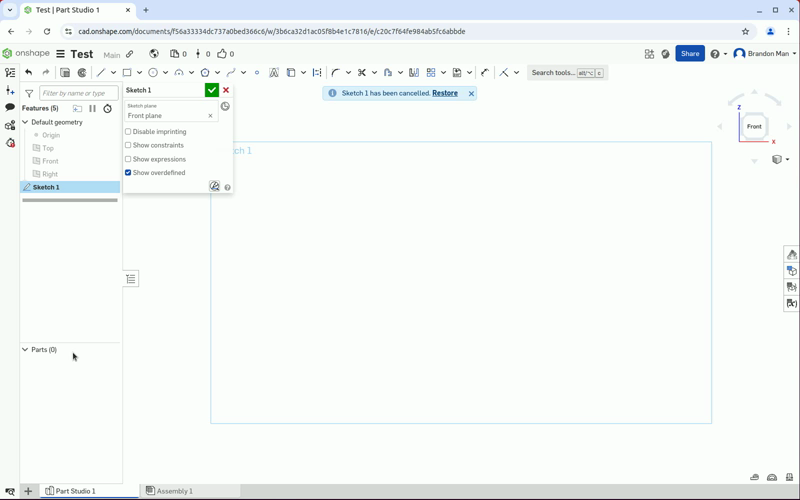
key(l)
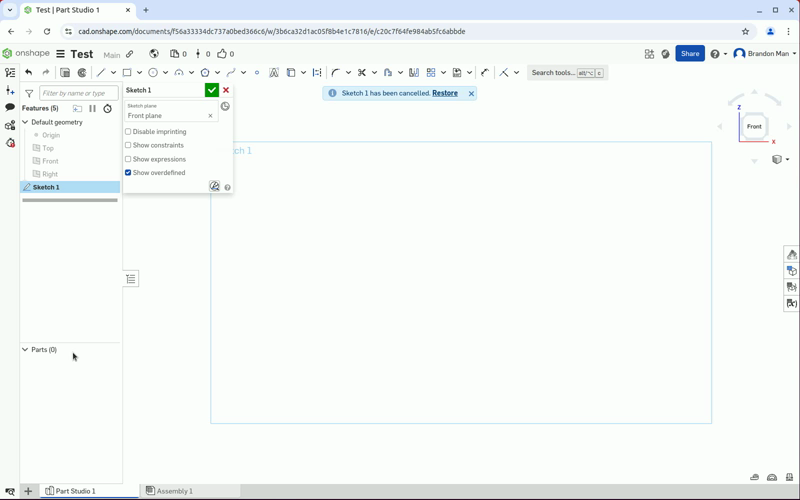
key_down(shift)
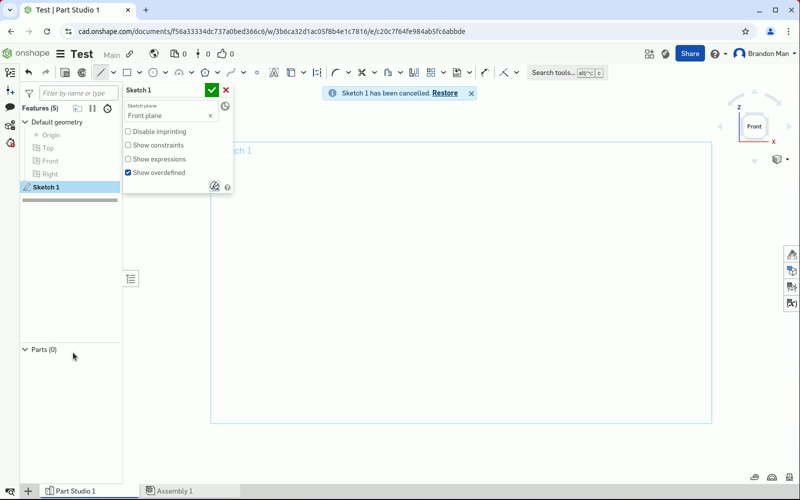
mouse_move(348, 339)
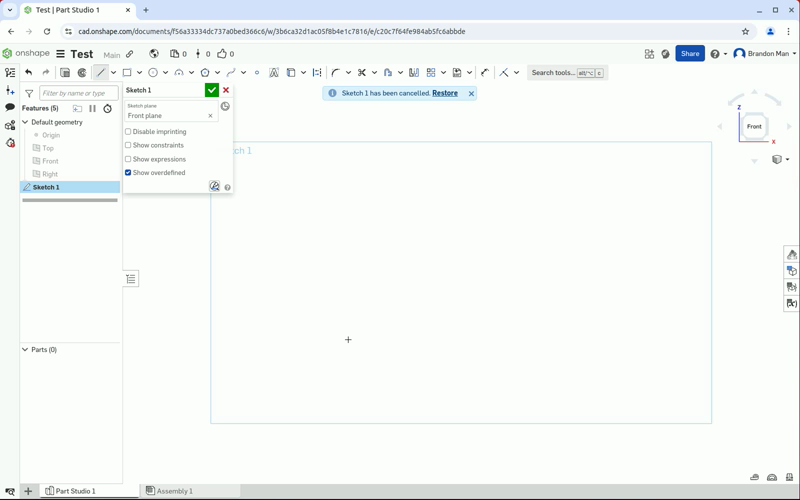
click(348, 339)
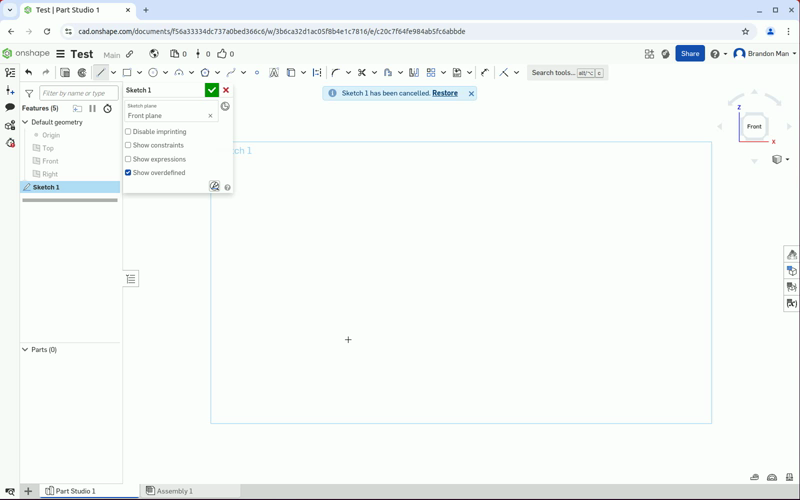
key_up(shift)
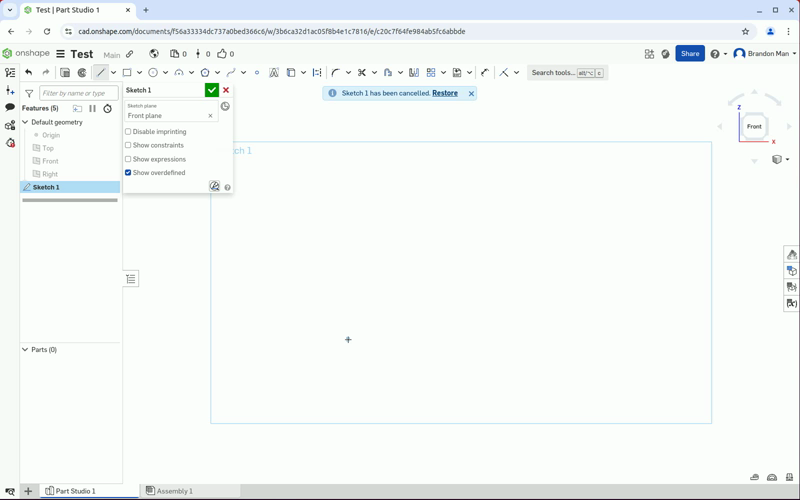
key_down(shift)
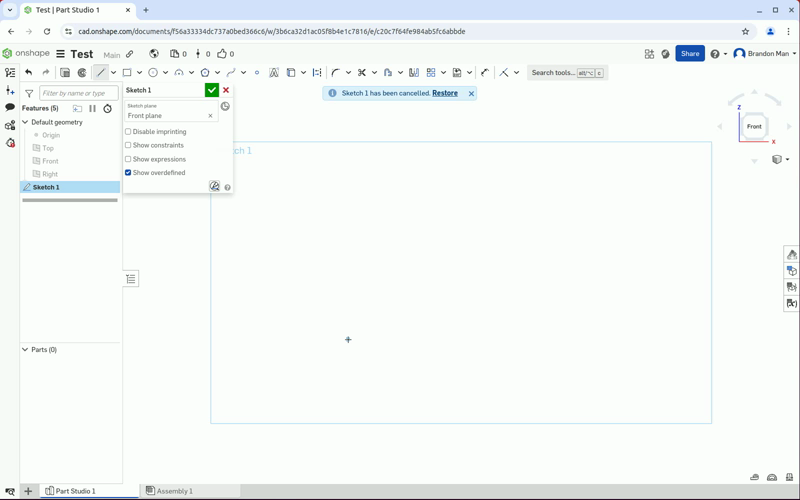
mouse_move(572, 339)
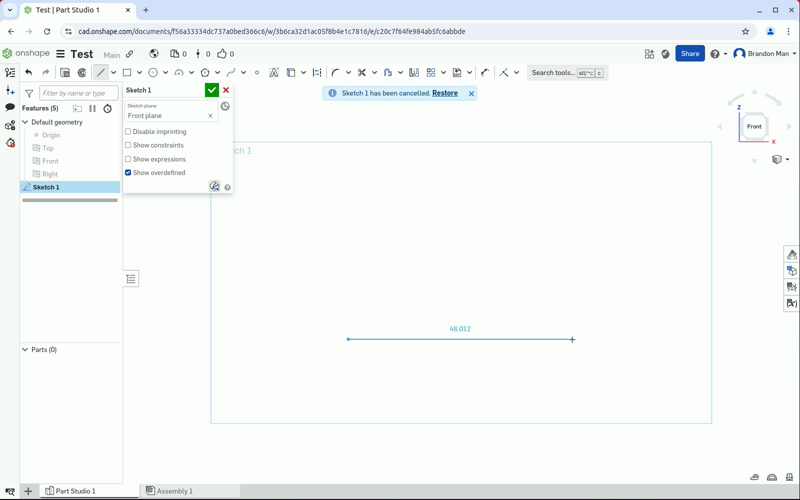
click(572, 339)
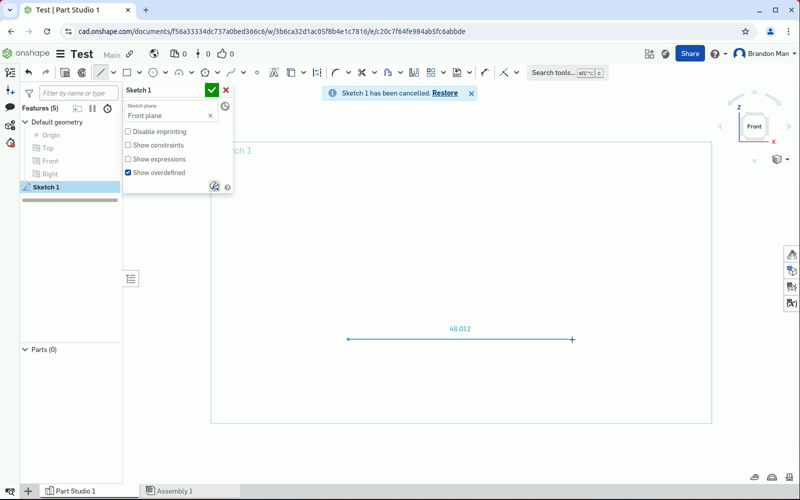
key_up(shift)
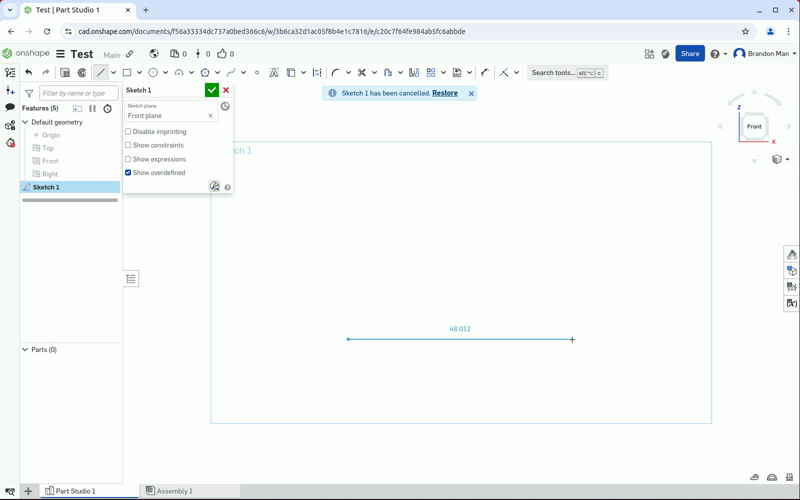
key_down(shift)
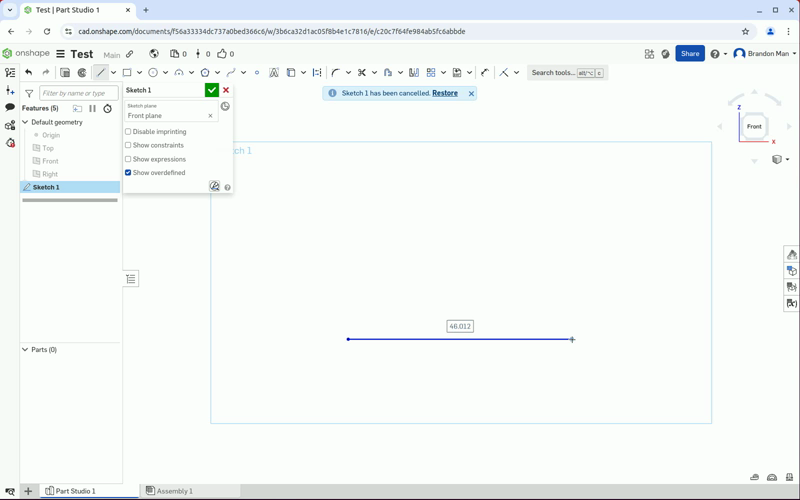
mouse_move(572, 226)
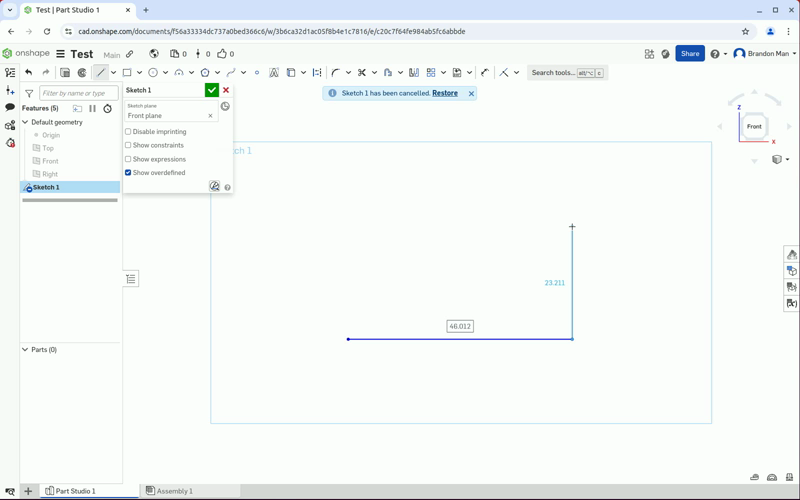
click(572, 226)
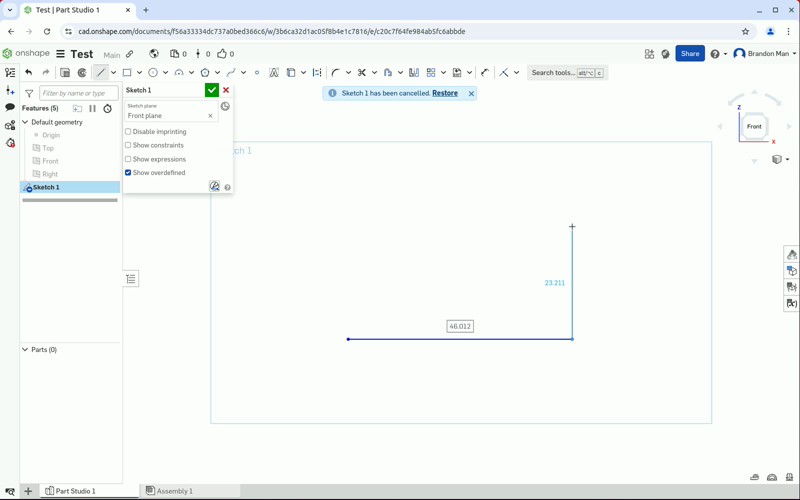
key_up(shift)
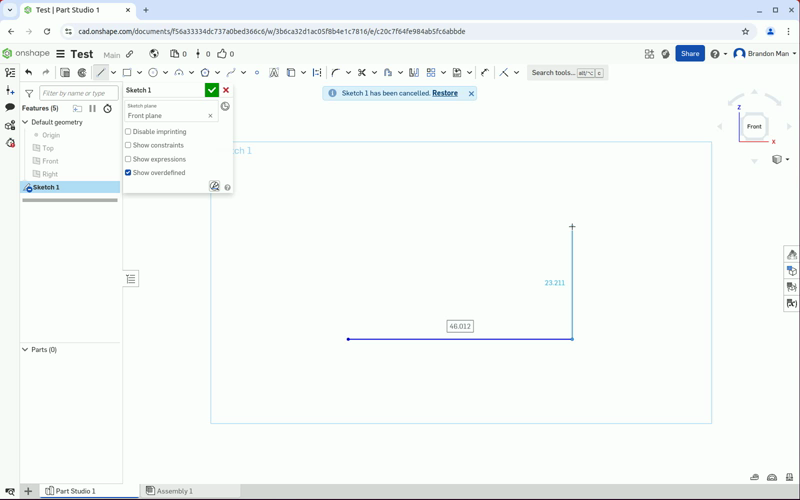
key_down(shift)
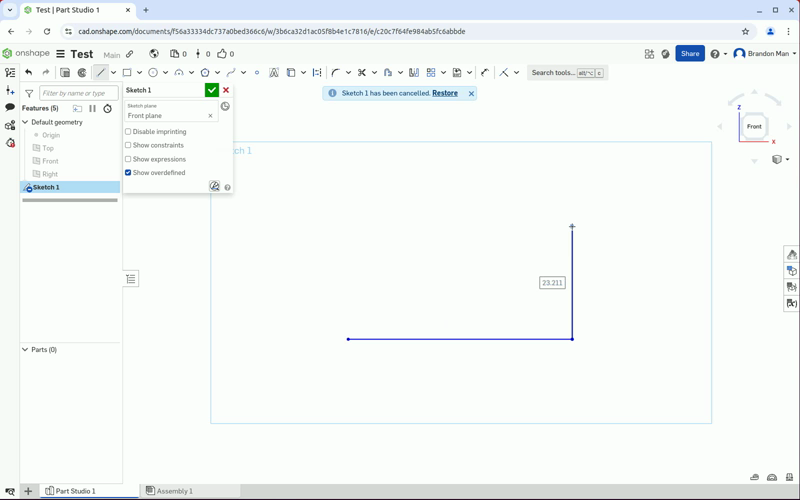
mouse_move(348, 226)
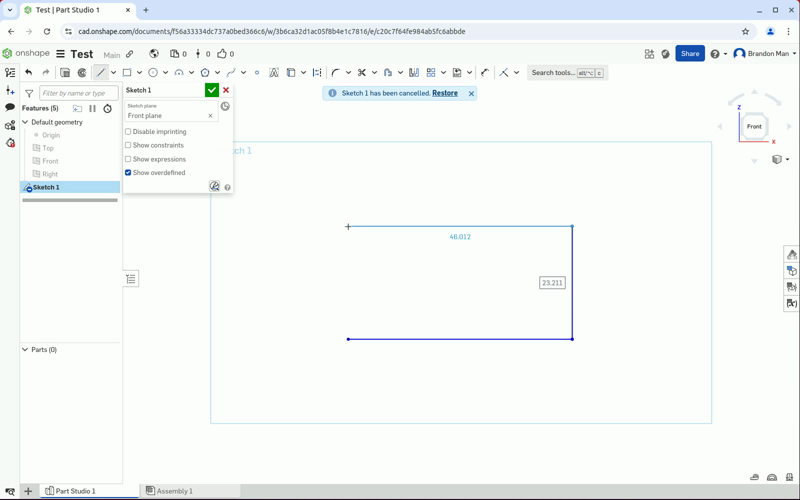
click(348, 226)
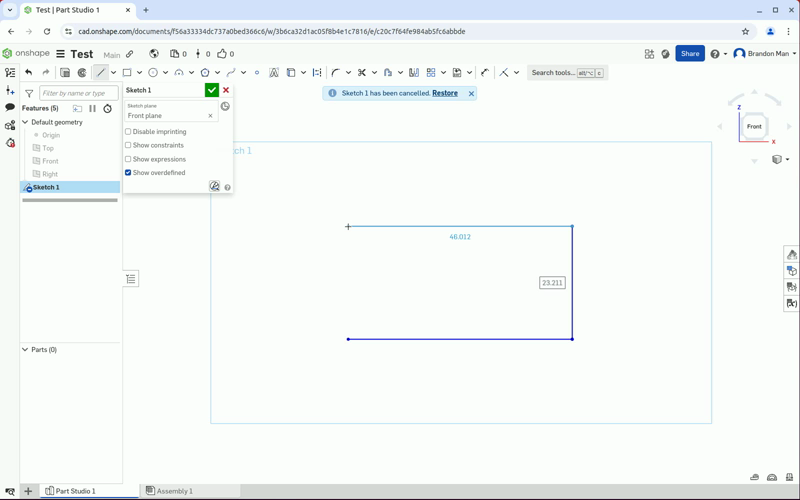
key_up(shift)
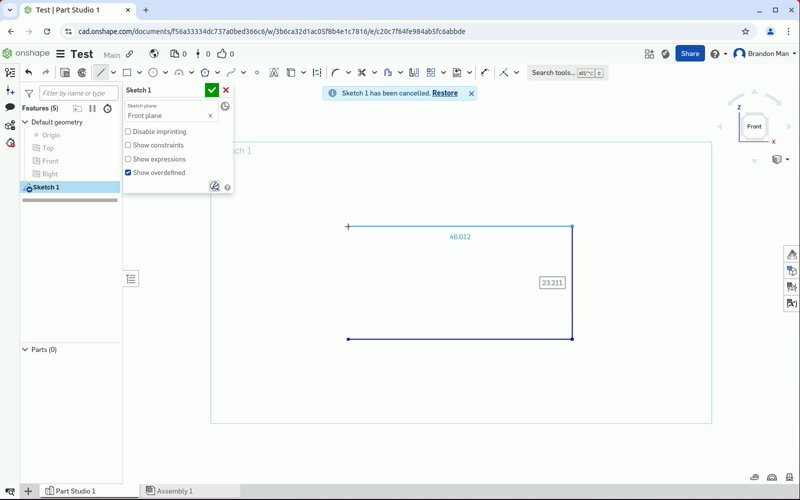
key_down(shift)
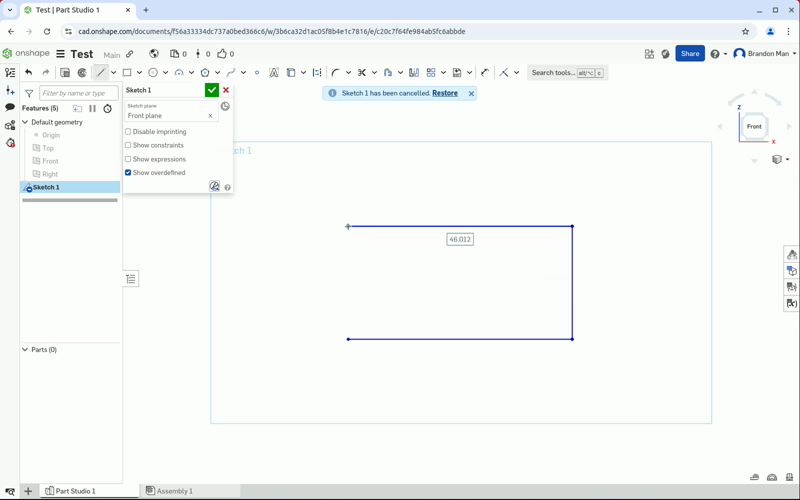
mouse_move(348, 339)
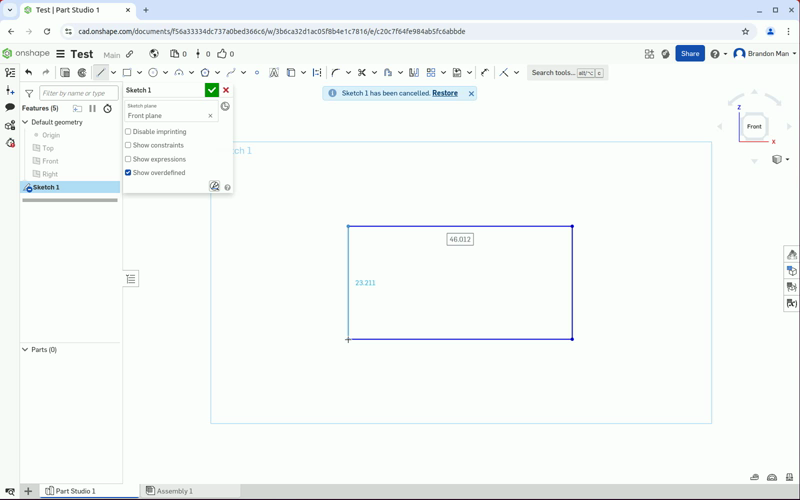
key_up(shift)
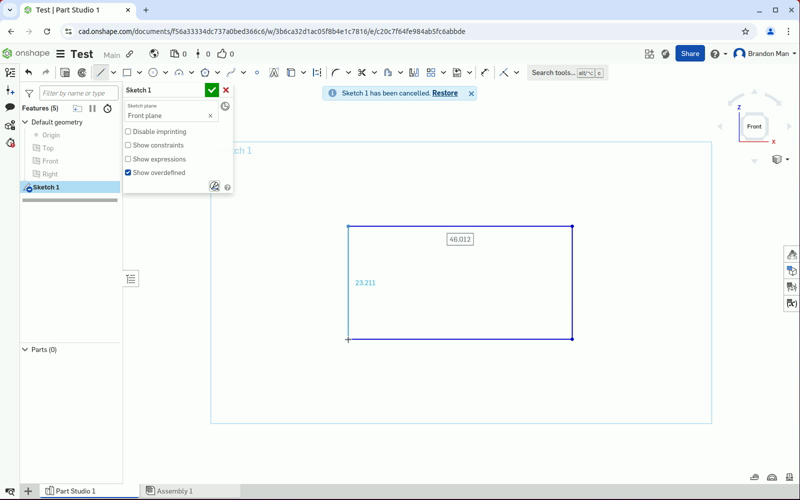
click(348, 339)
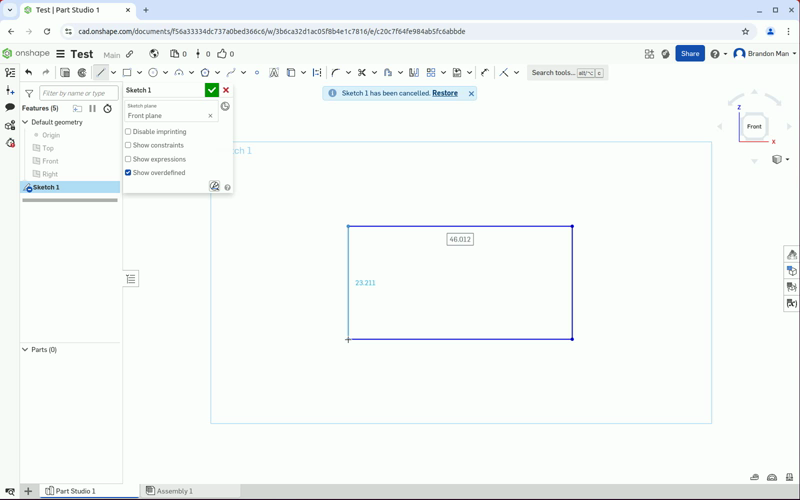
key(esc)
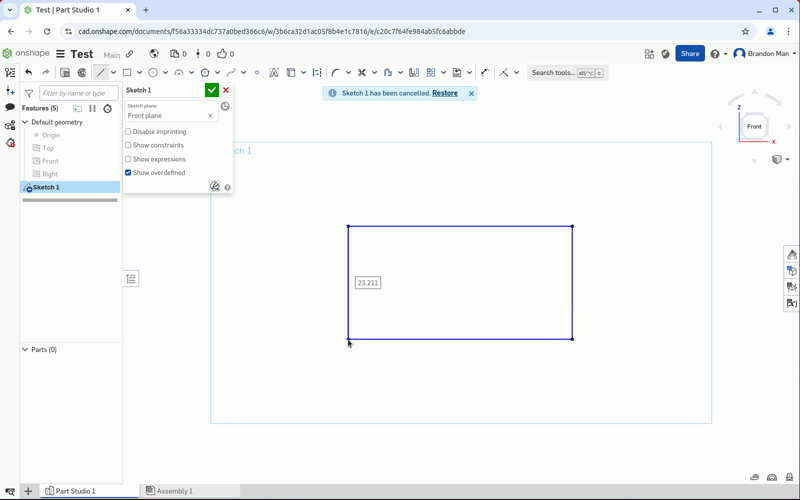
mouse_move(386, 244)
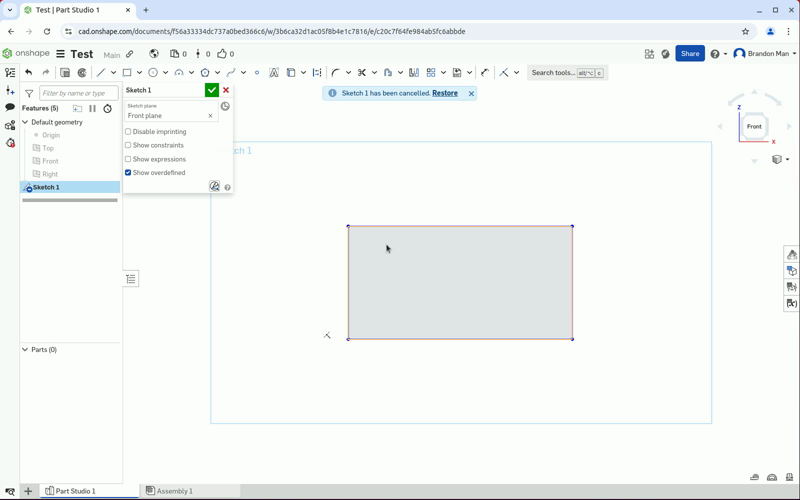
click(386, 244)
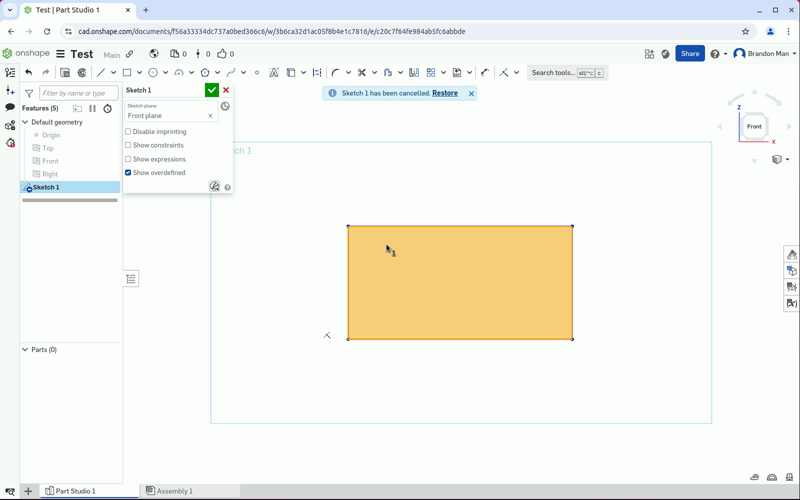
mouse_move(73, 352)
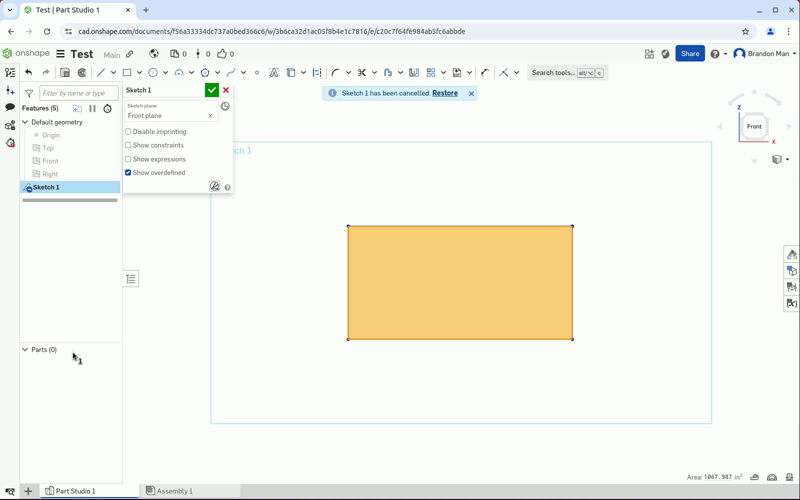
key(shift+y)
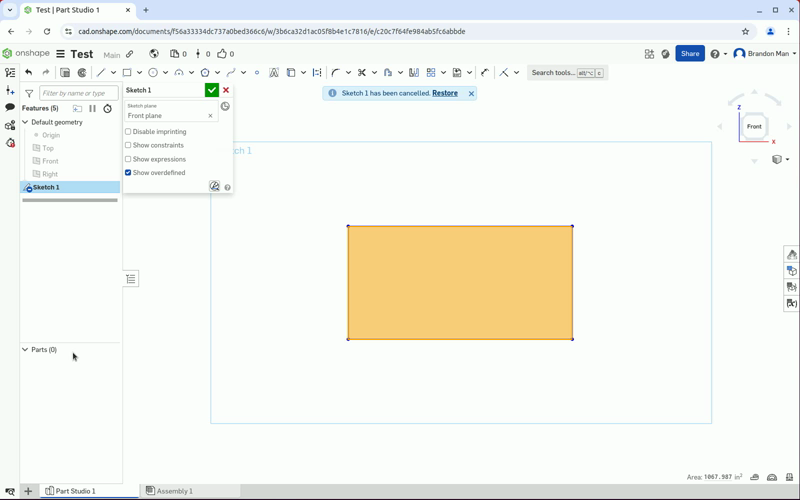
key(shift+e)
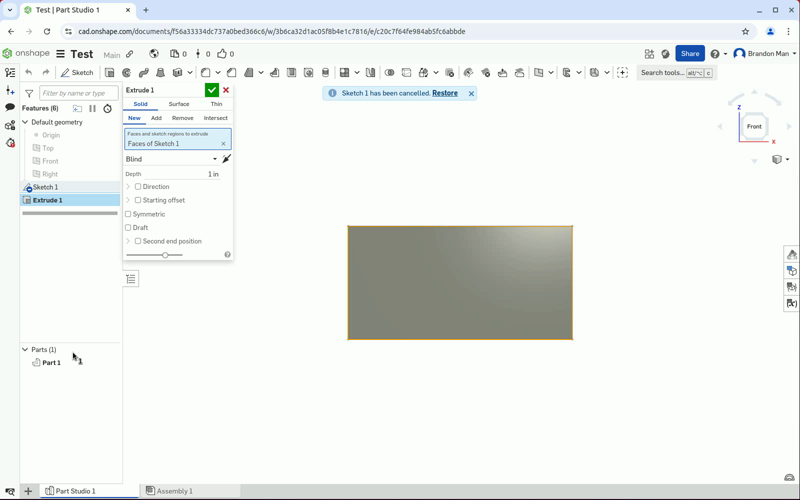
mouse_move(143, 106)
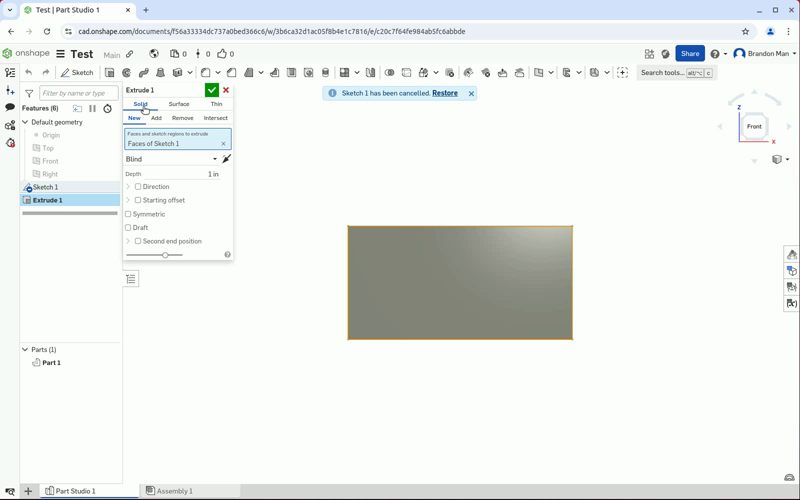
click(143, 106)
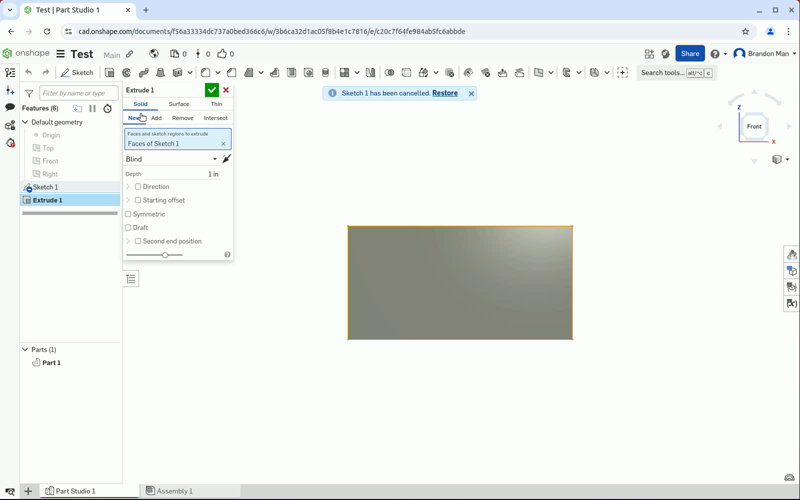
mouse_move(137, 120)
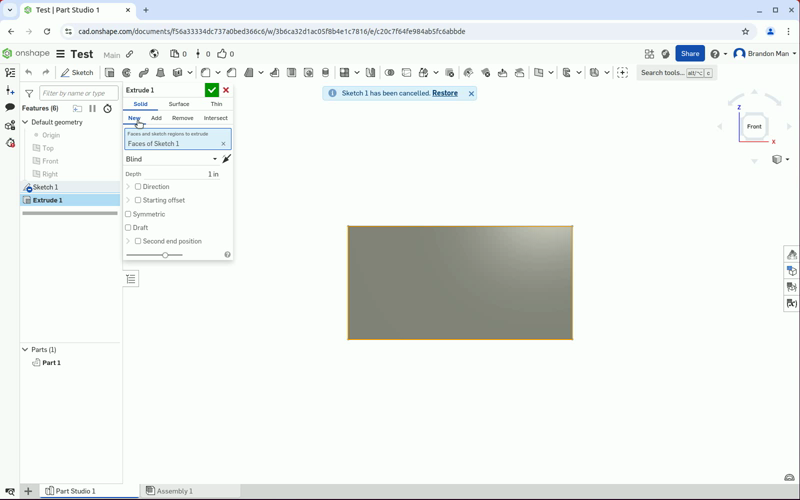
click(137, 120)
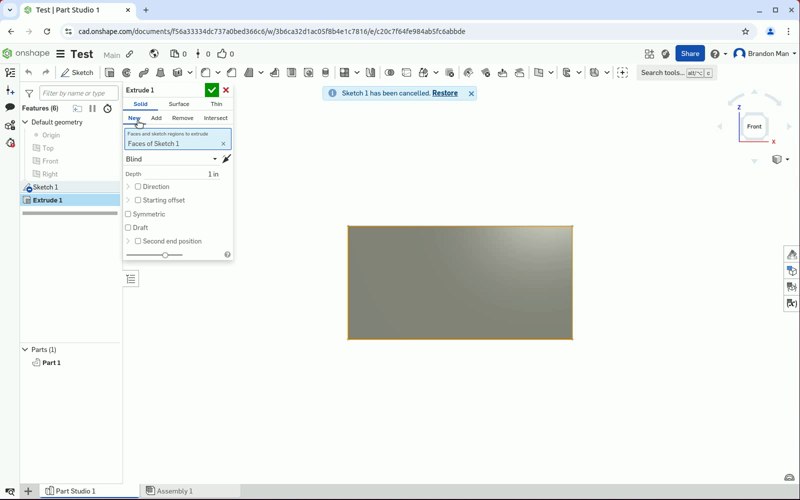
key(tab, 4)
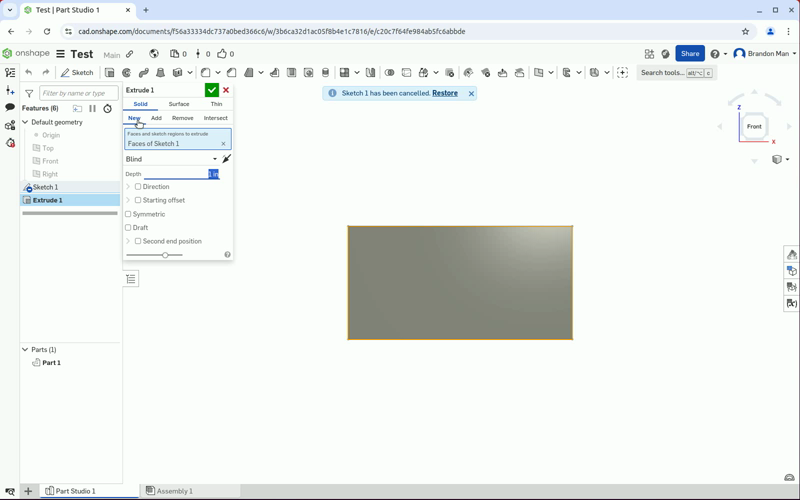
text(11.554)
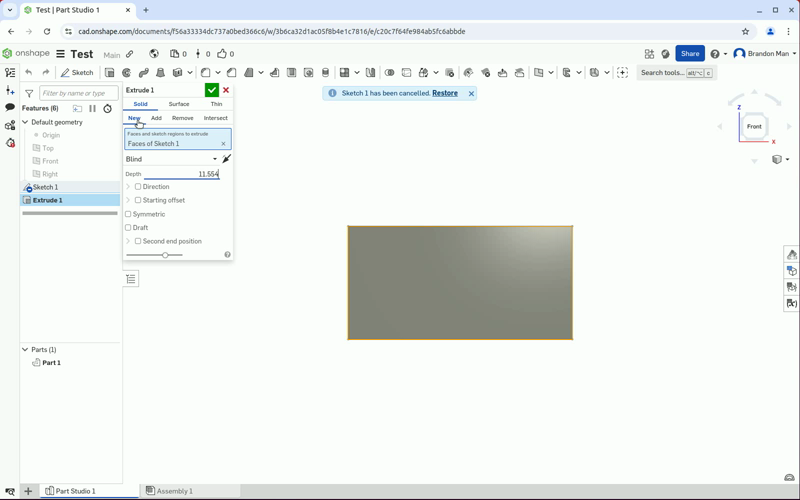
key(enter)
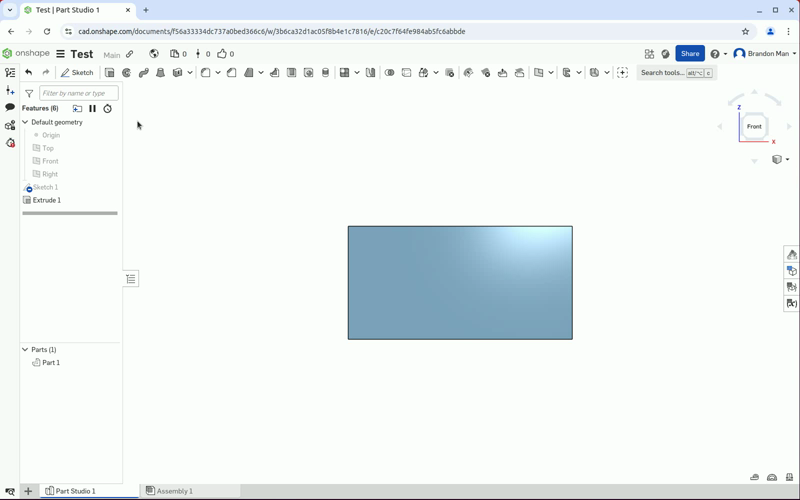
key(shift+h)
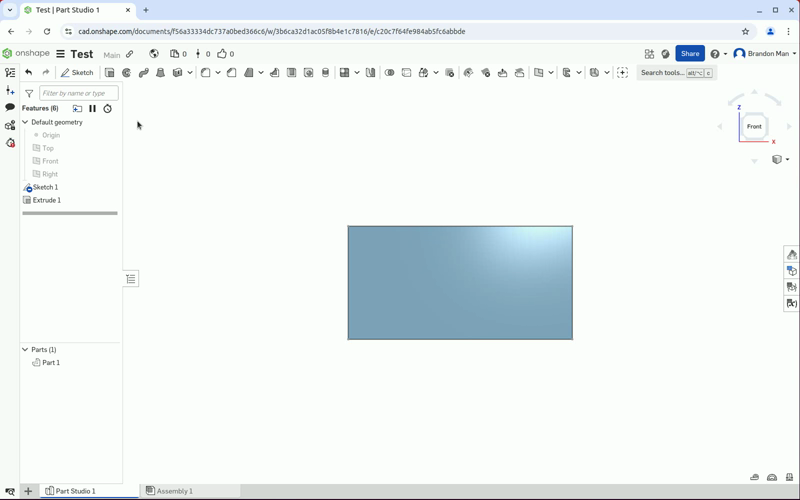
key(shift+h)
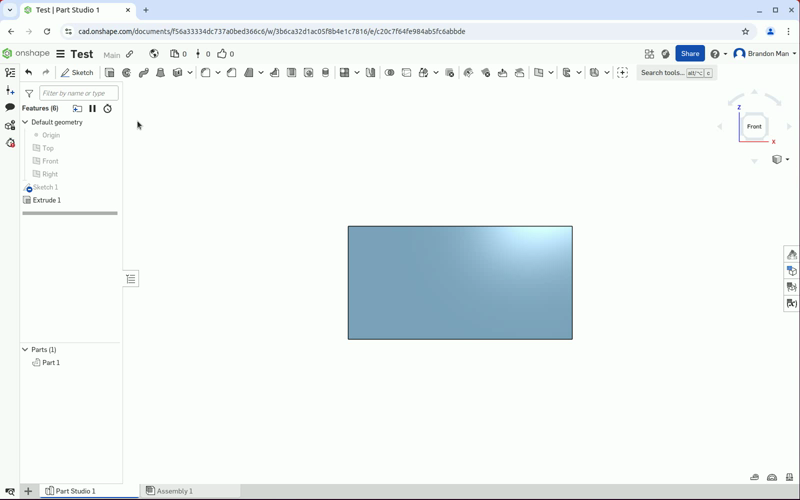
mouse_move(73, 189)
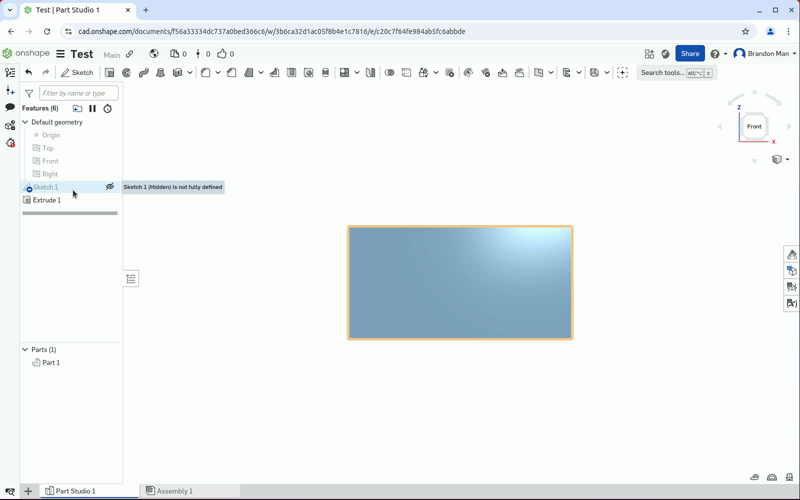
click(73, 189)
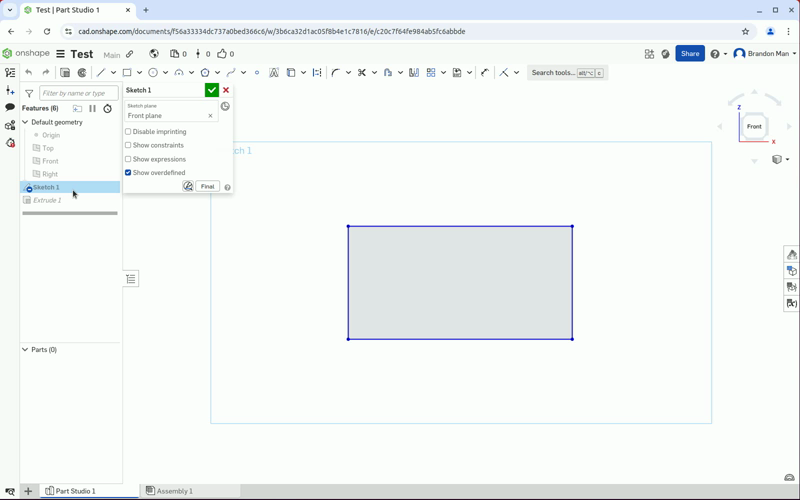
mouse_move(229, 92)
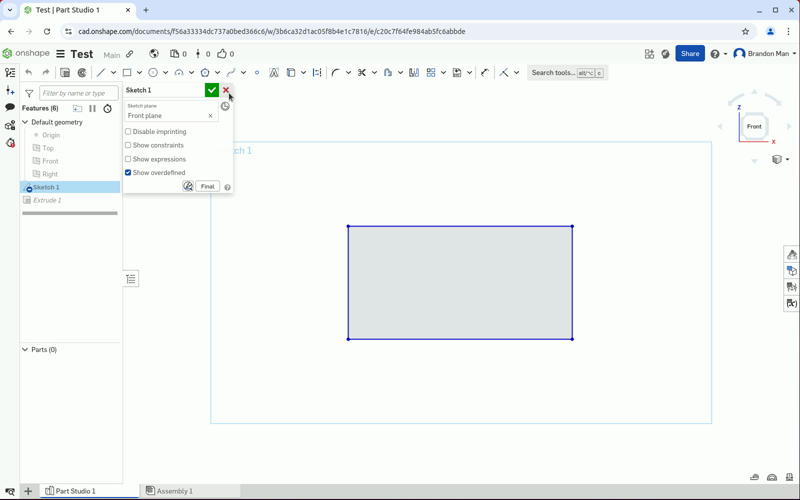
click(229, 92)
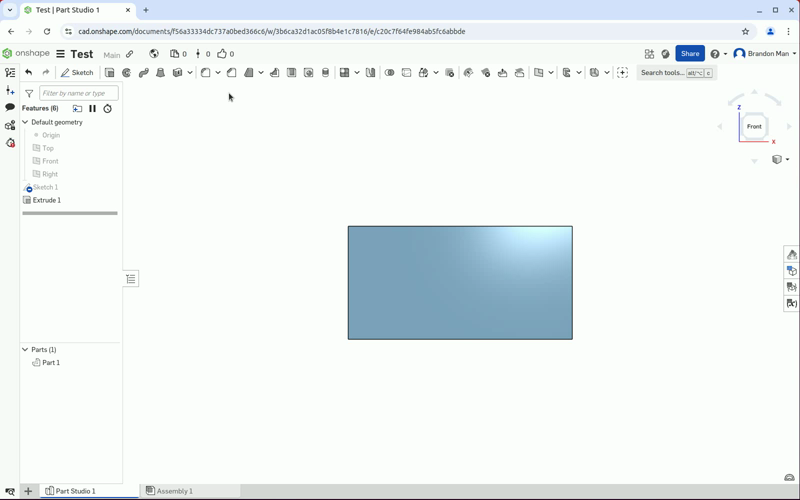
mouse_move(541, 75)
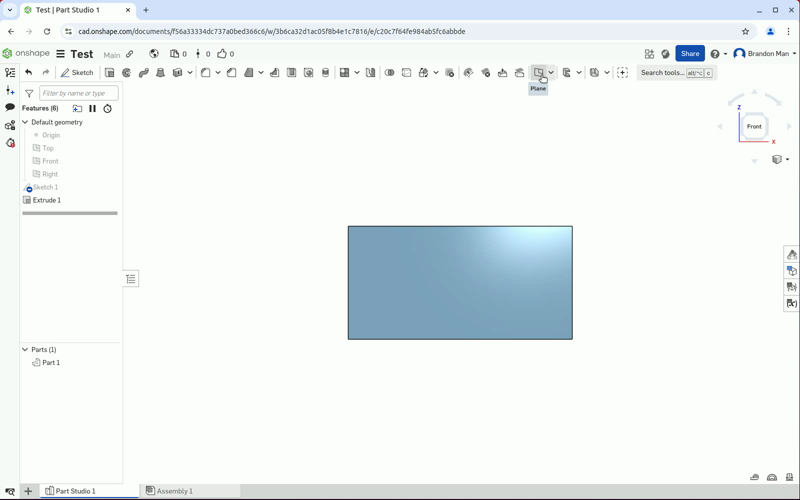
click(541, 75)
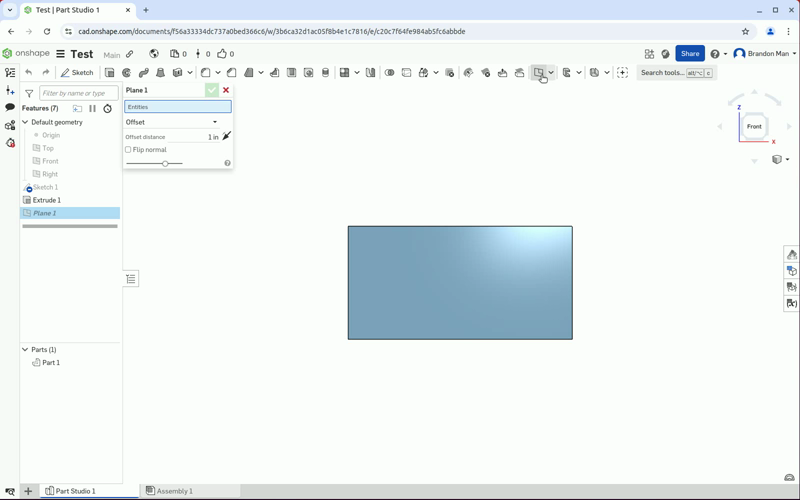
mouse_move(73, 163)
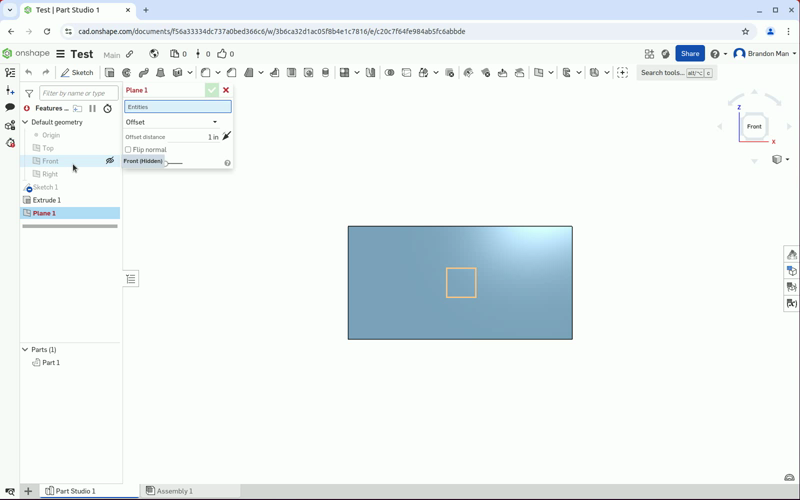
click(73, 163)
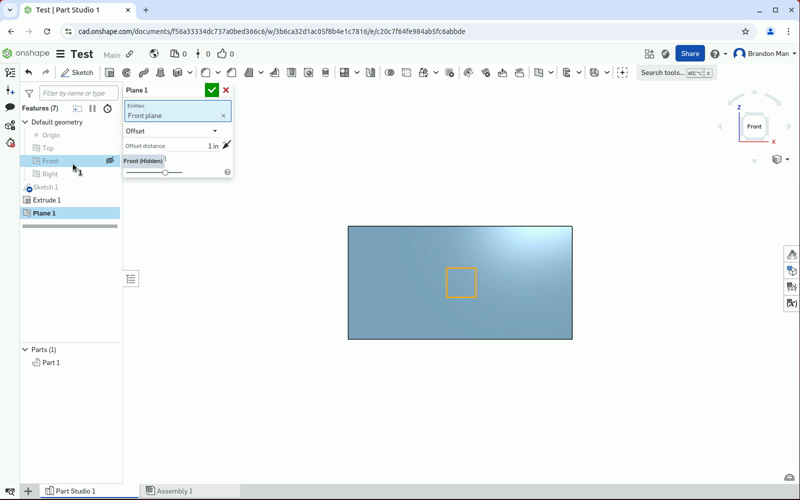
key(tab, 2)
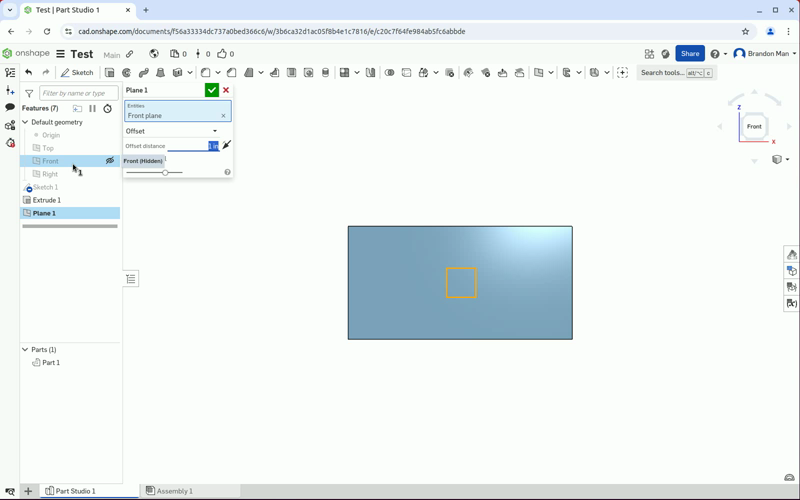
text(11.554)
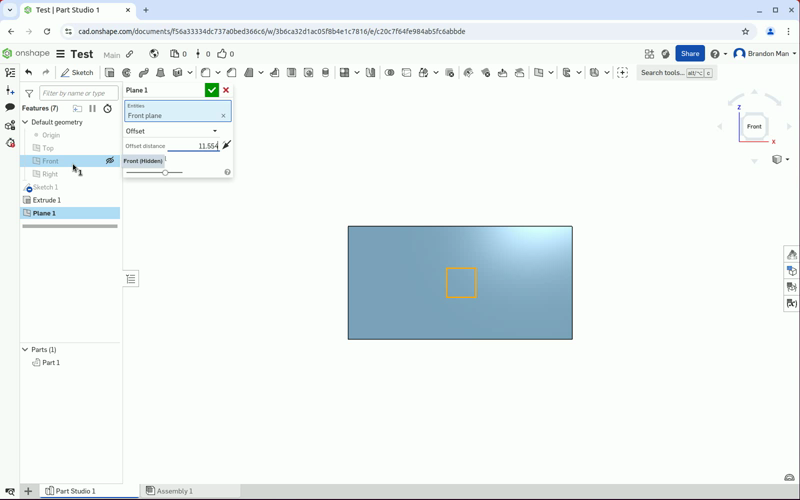
key(enter, 2)
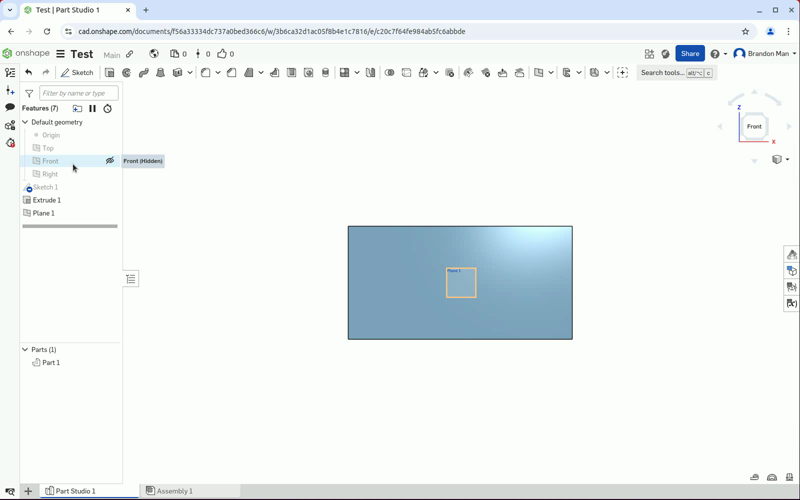
key(shift+s)
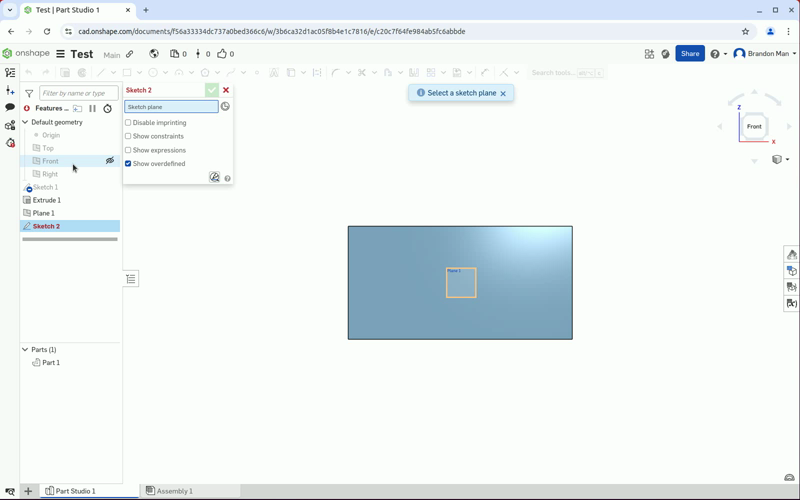
mouse_move(73, 215)
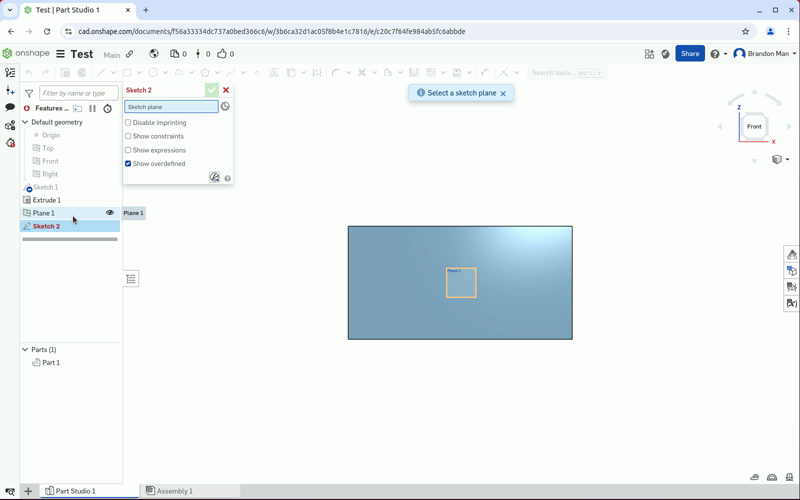
click(73, 215)
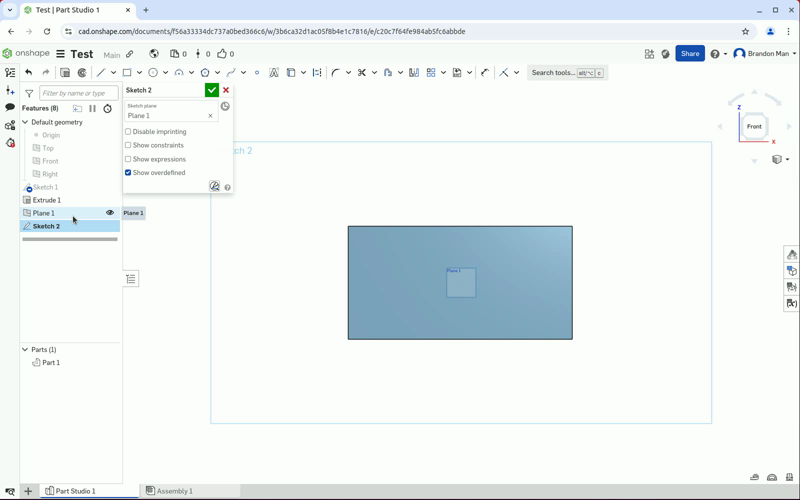
mouse_move(73, 352)
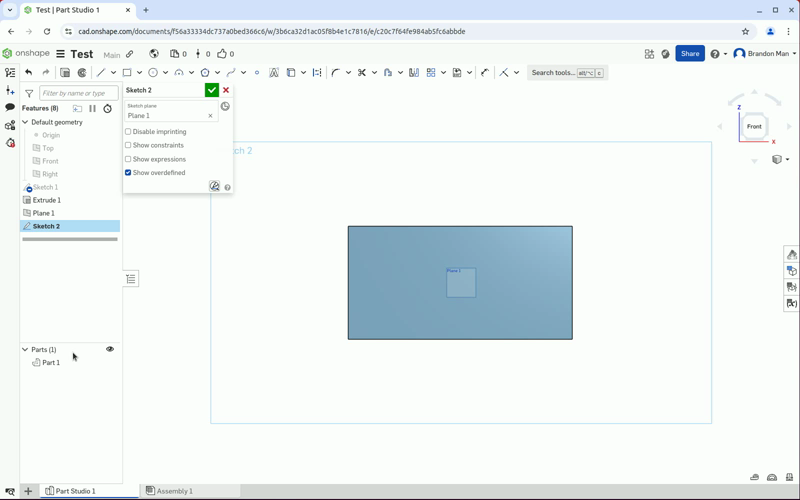
key(y)
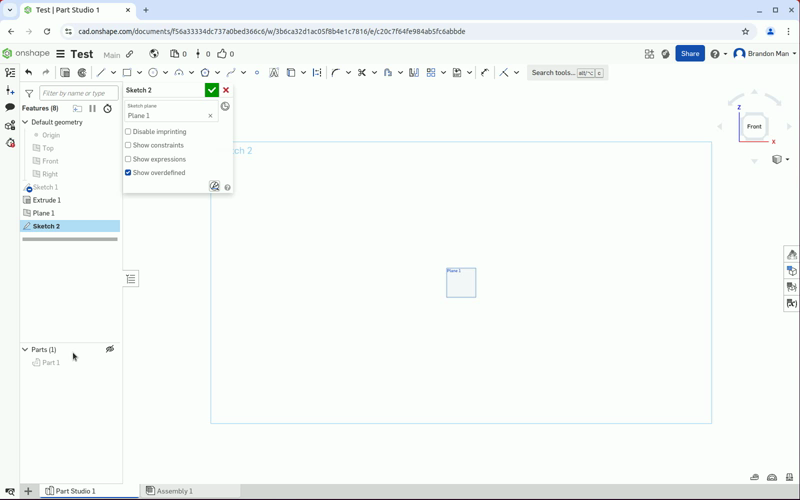
key(l)
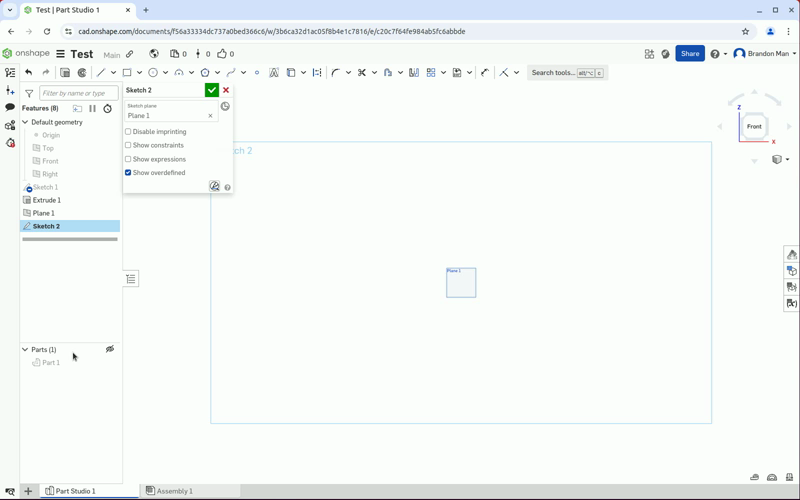
key_down(shift)
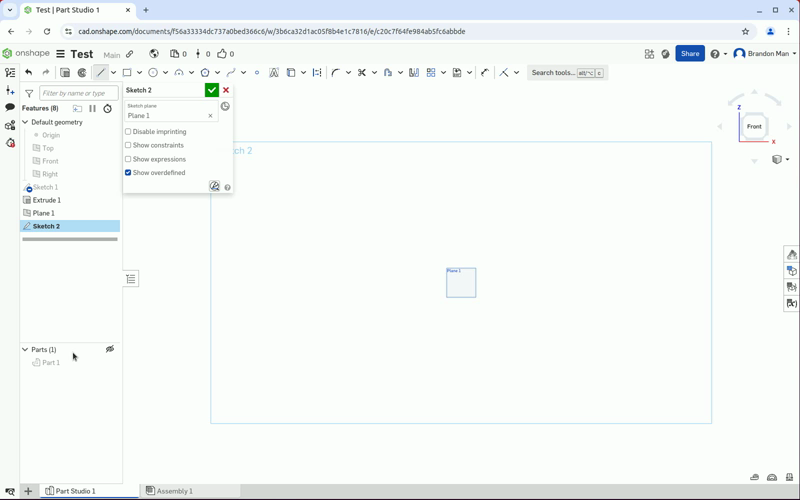
mouse_move(460, 311)
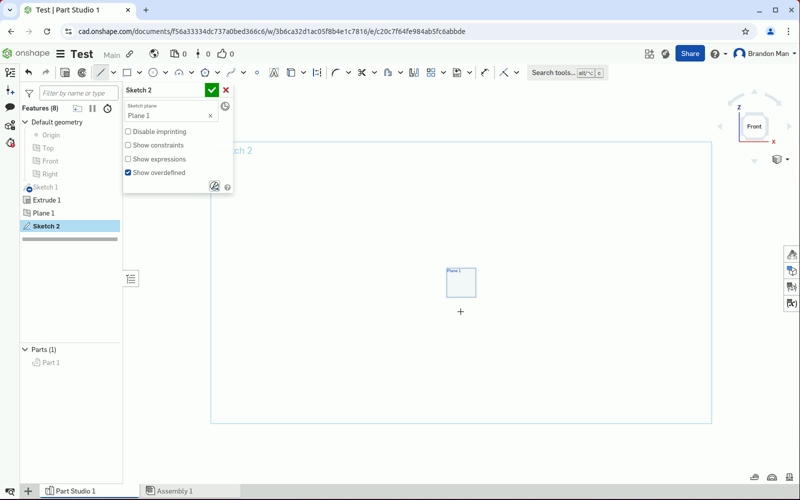
click(460, 311)
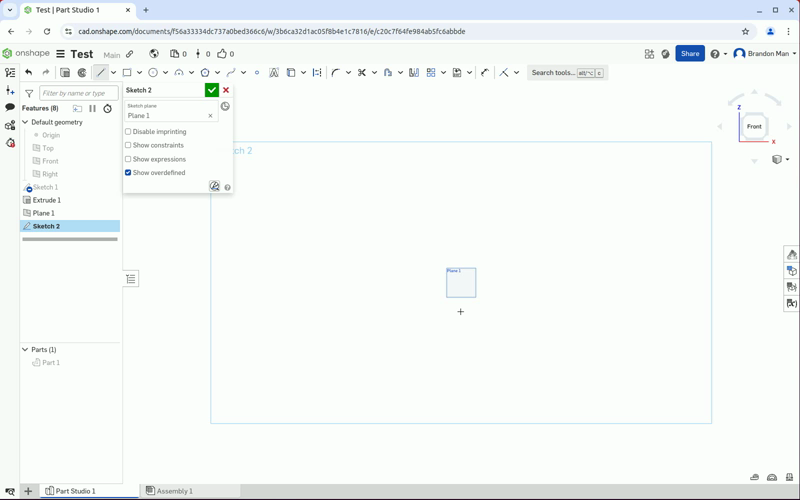
key_up(shift)
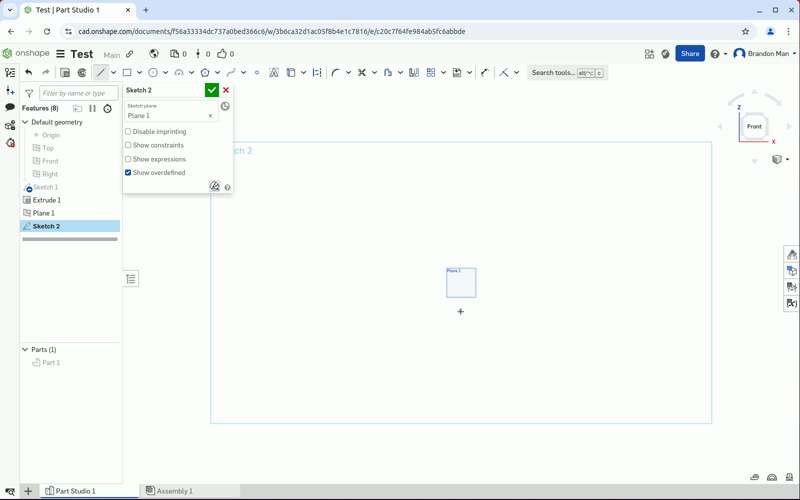
key_down(shift)
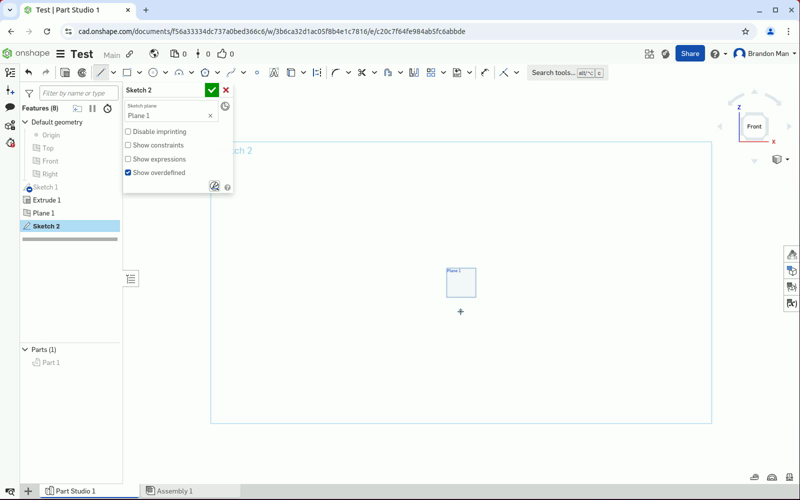
mouse_move(573, 311)
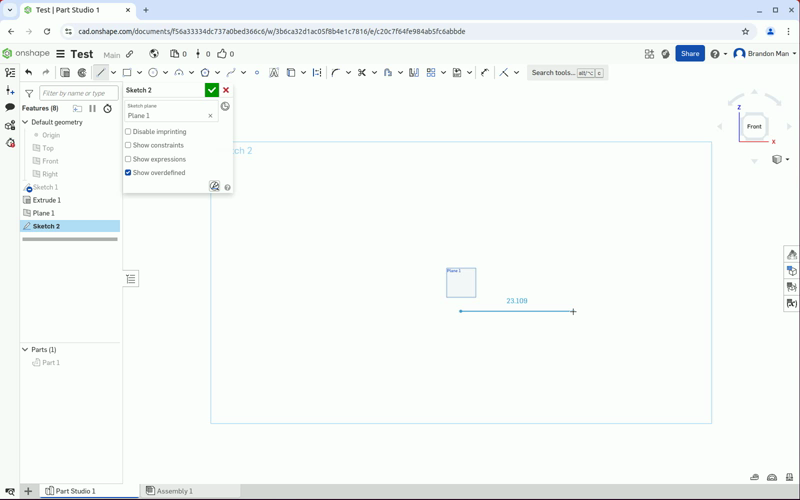
click(573, 311)
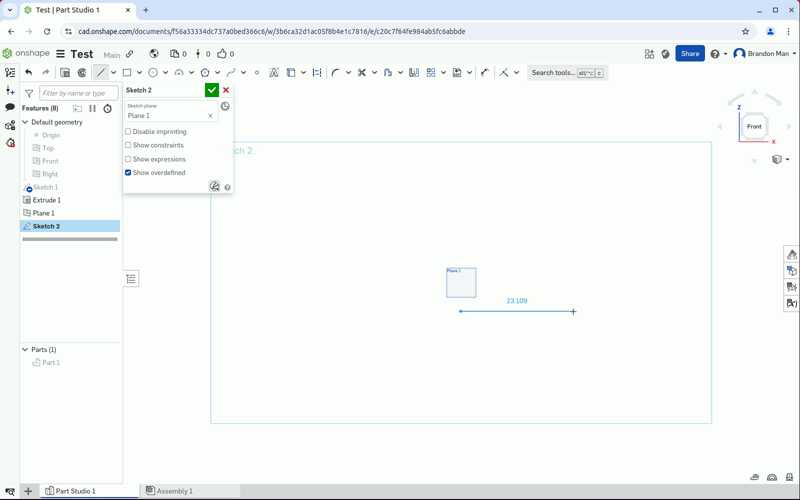
key_up(shift)
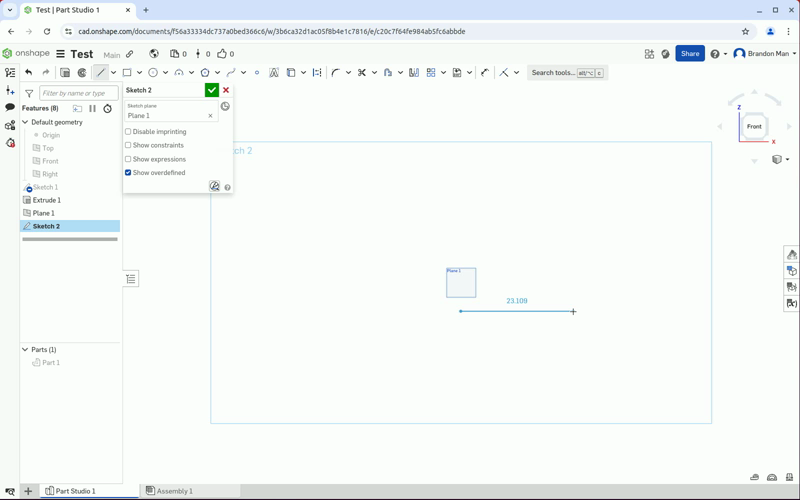
key_down(shift)
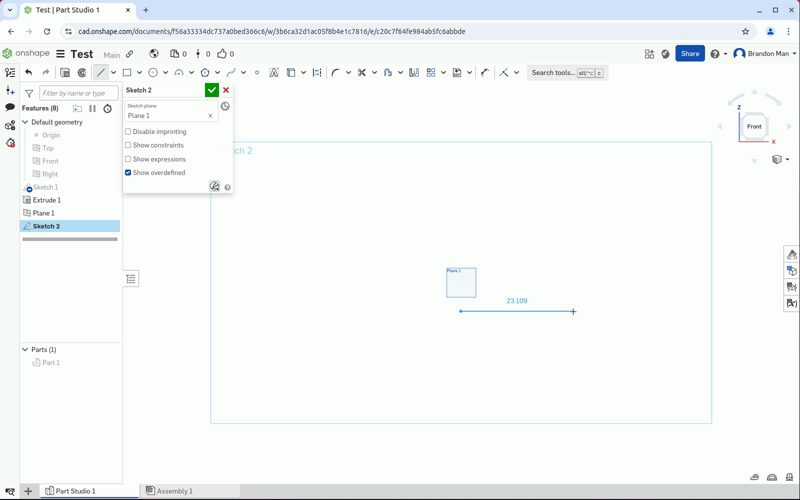
mouse_move(589, 311)
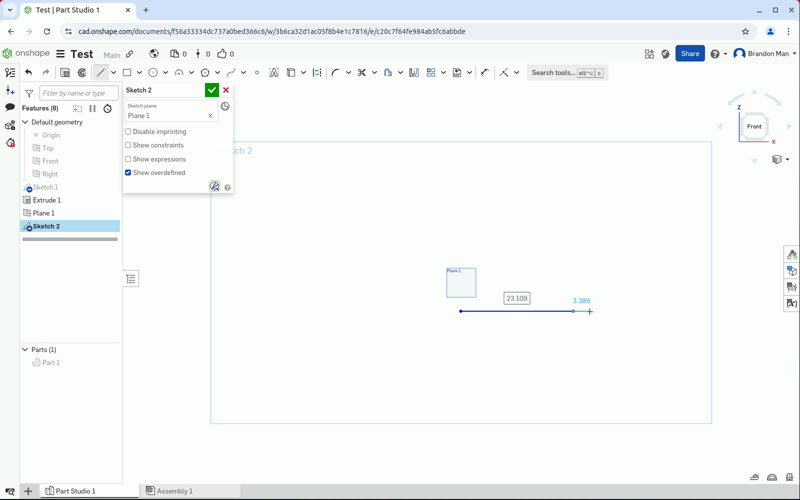
mouse_move(573, 254)
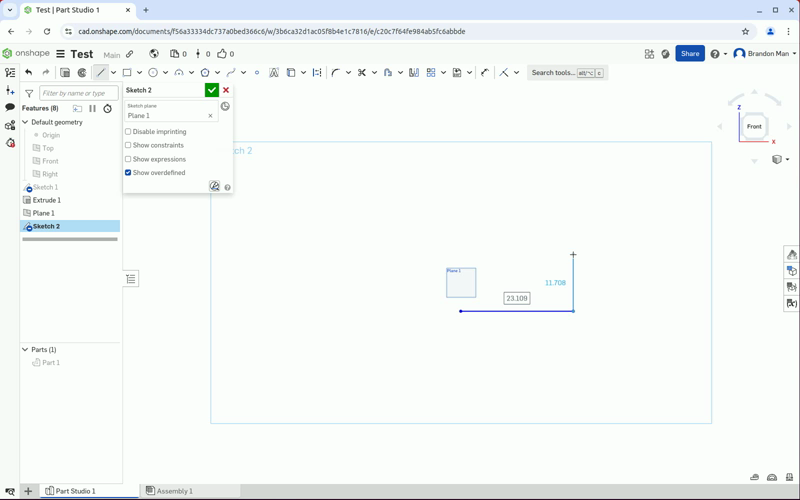
click(573, 254)
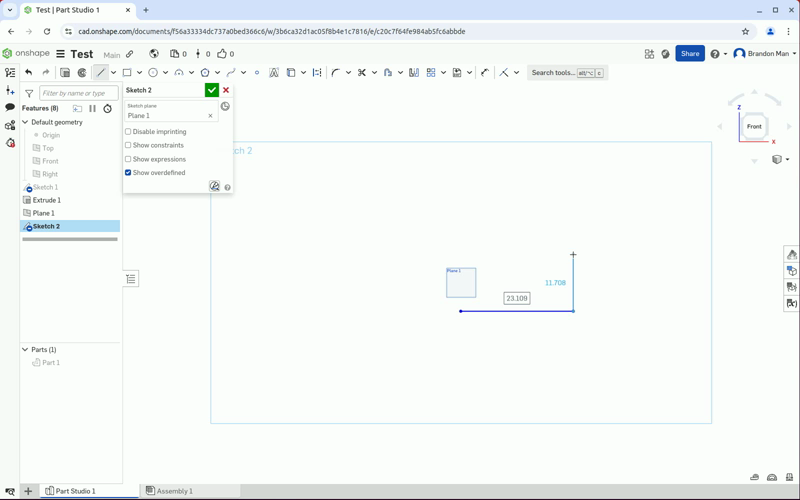
key_up(shift)
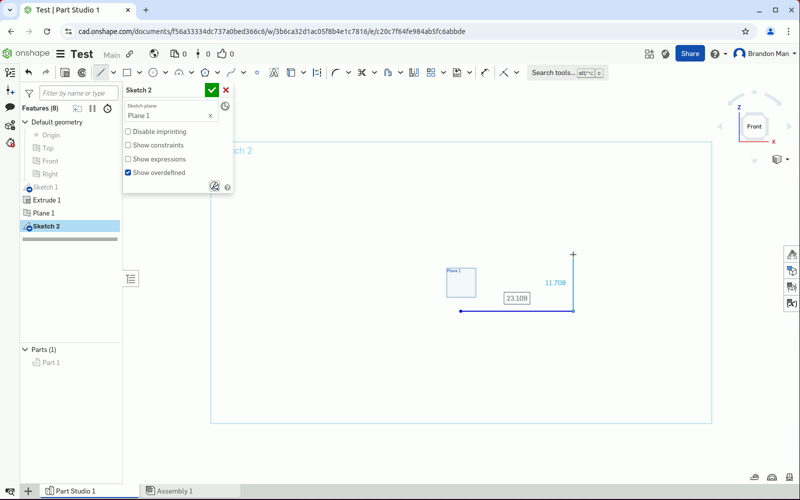
key_down(shift)
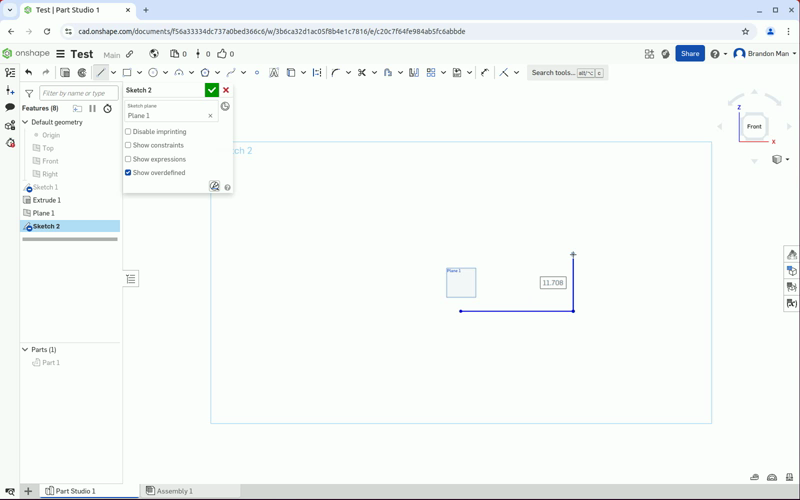
mouse_move(460, 254)
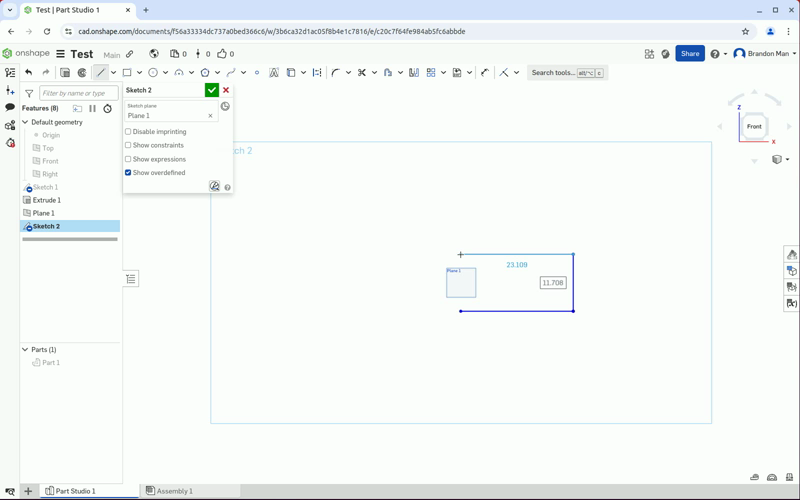
click(460, 254)
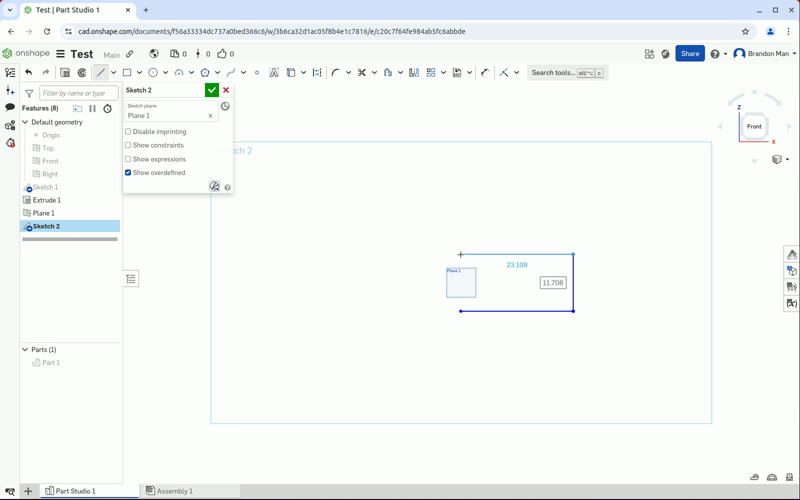
key_up(shift)
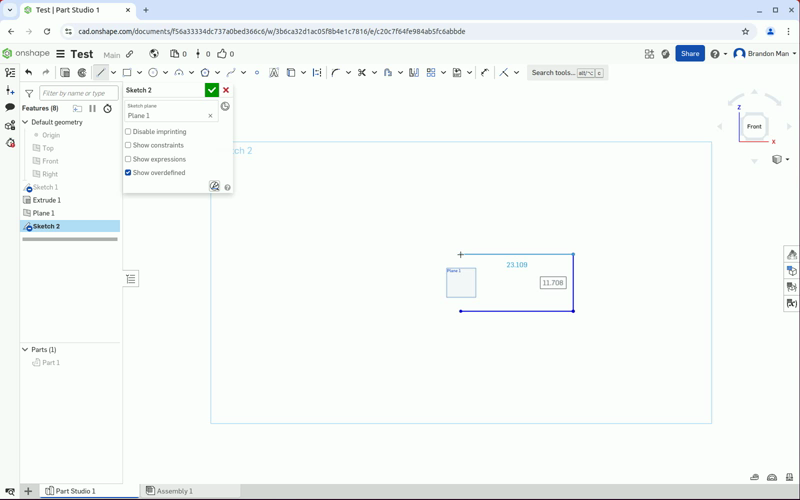
mouse_move(490, 254)
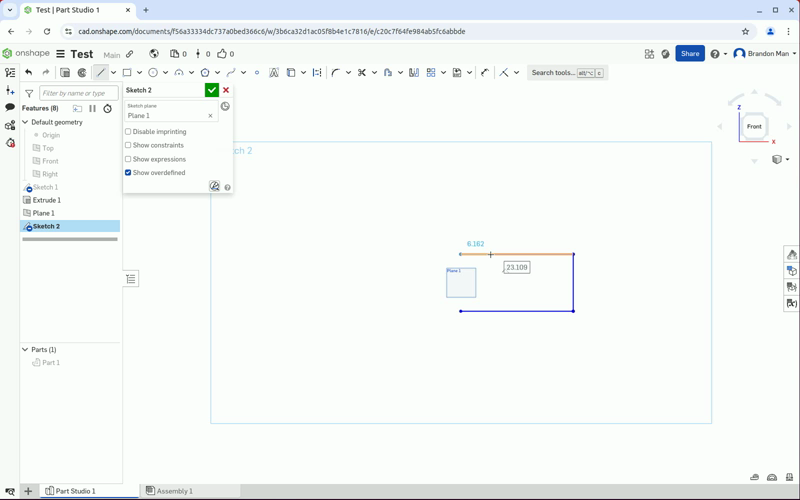
key_down(shift)
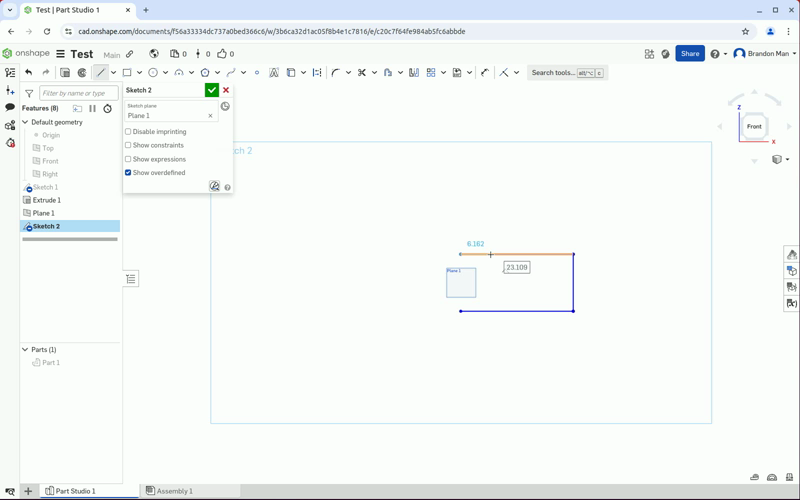
mouse_move(460, 311)
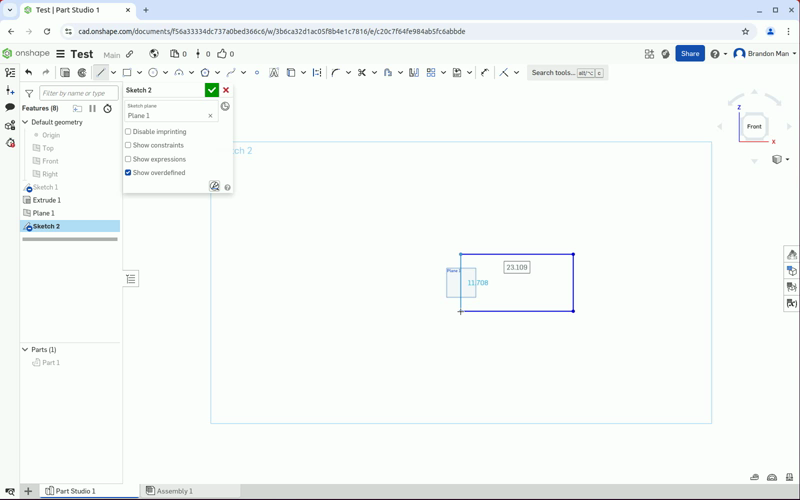
key_up(shift)
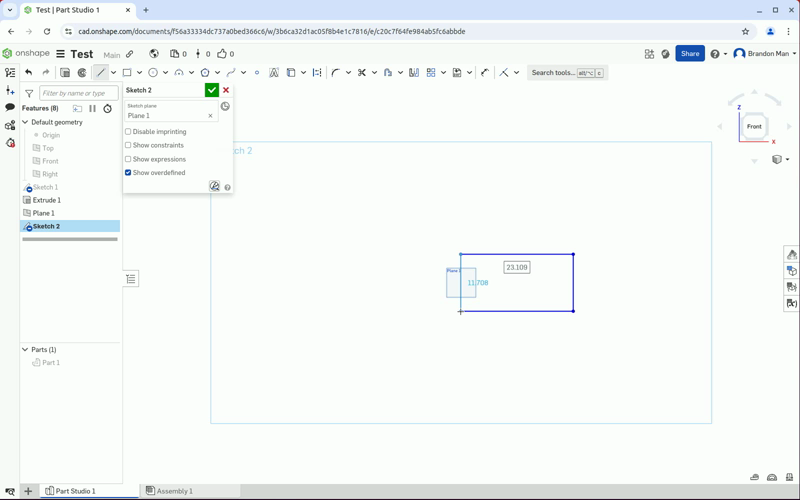
click(460, 311)
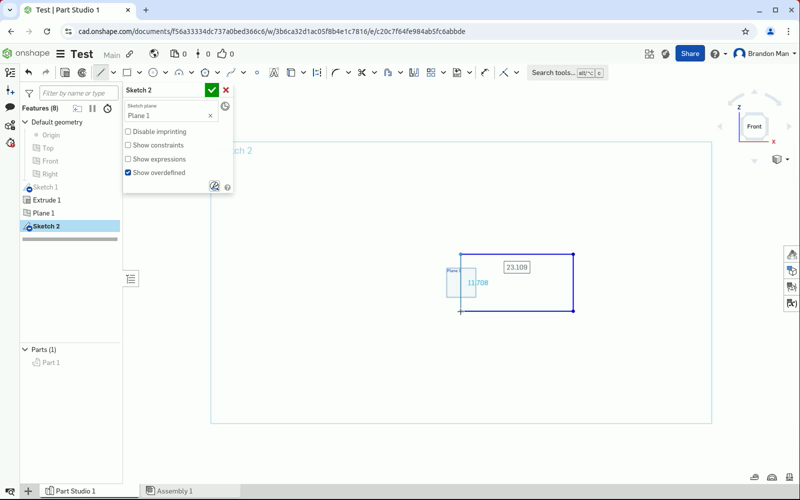
key(esc)
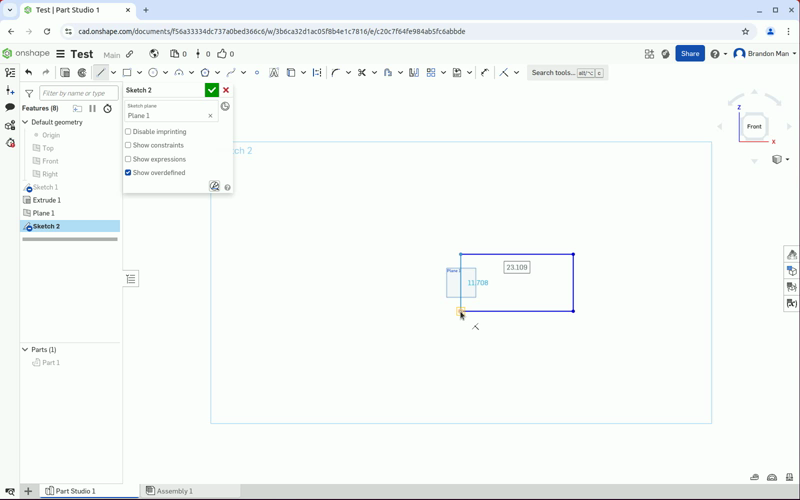
mouse_move(496, 291)
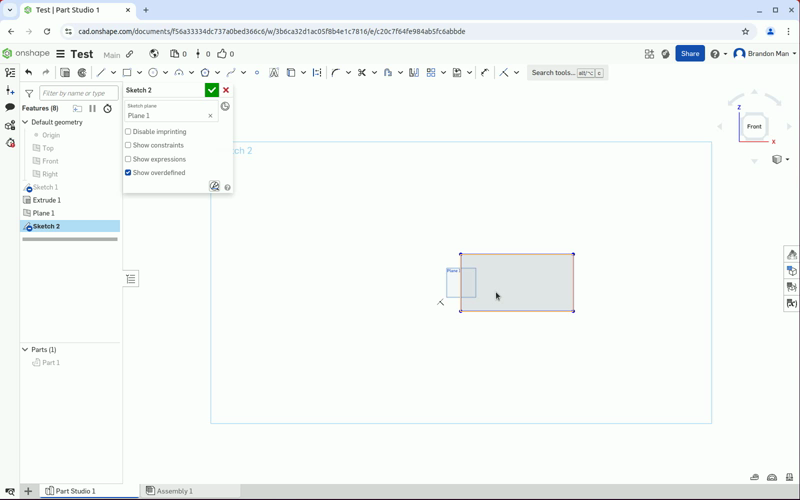
click(496, 291)
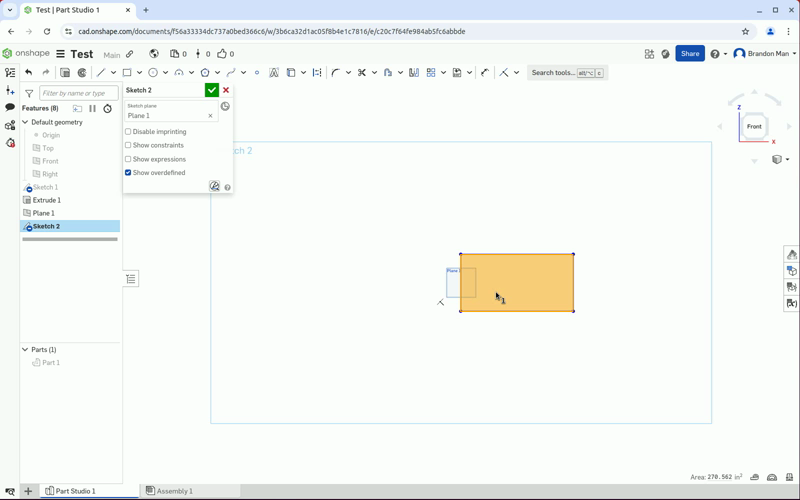
mouse_move(73, 352)
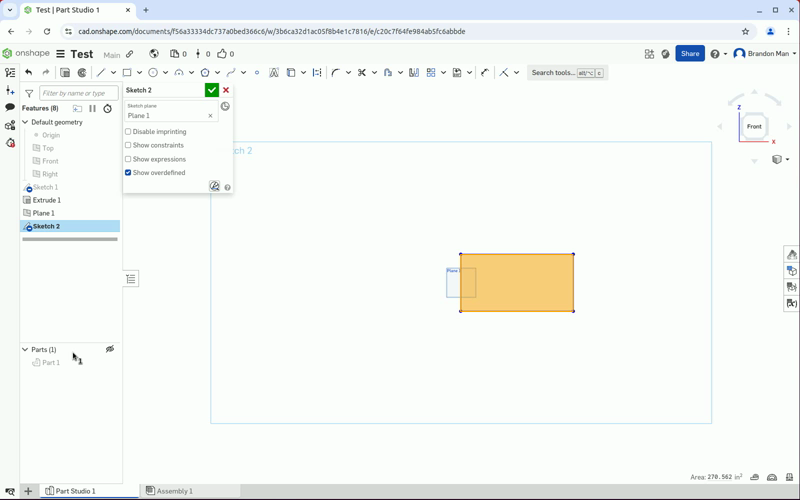
key(shift+y)
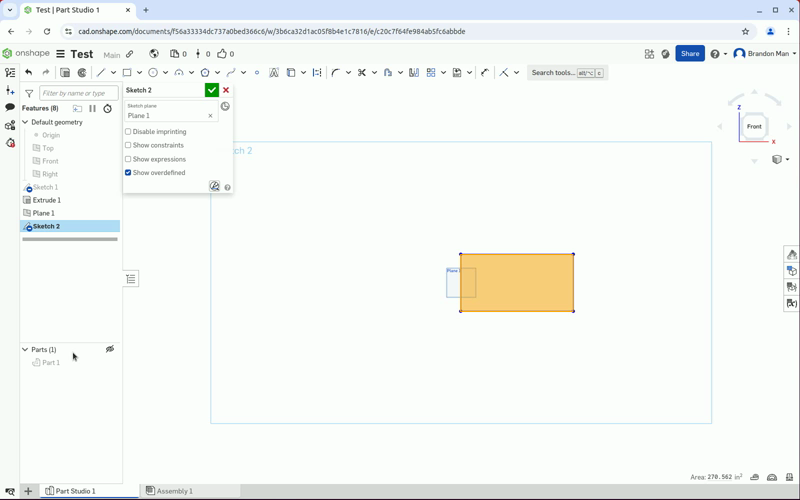
key(shift+e)
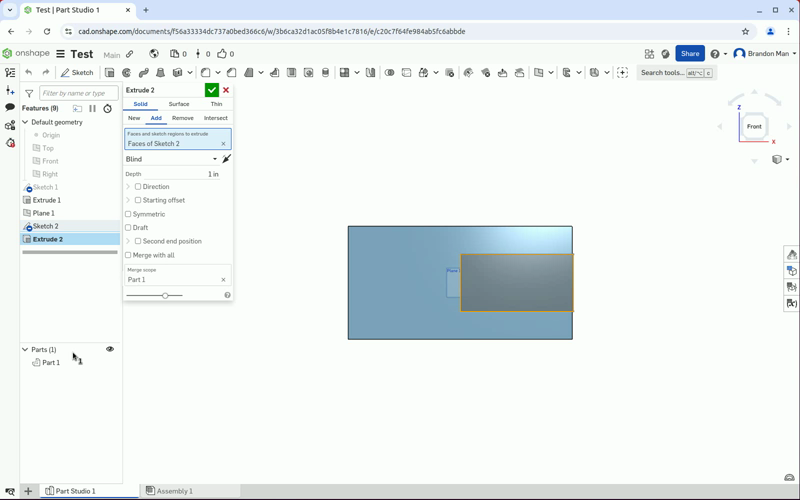
mouse_move(143, 106)
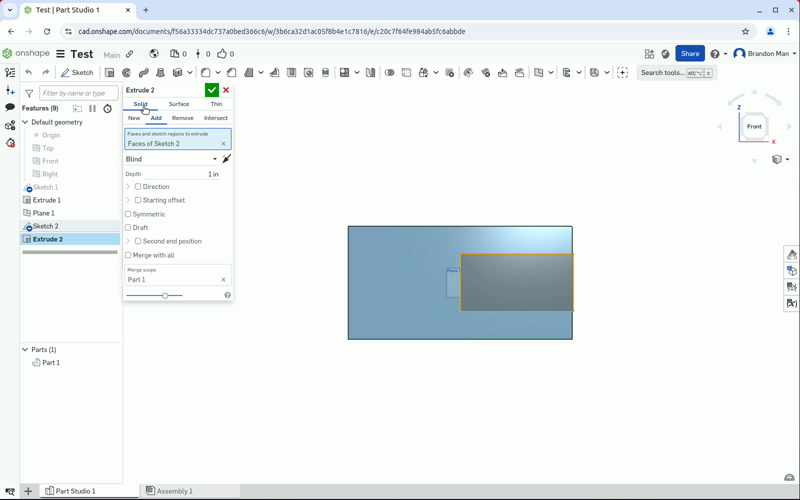
click(143, 106)
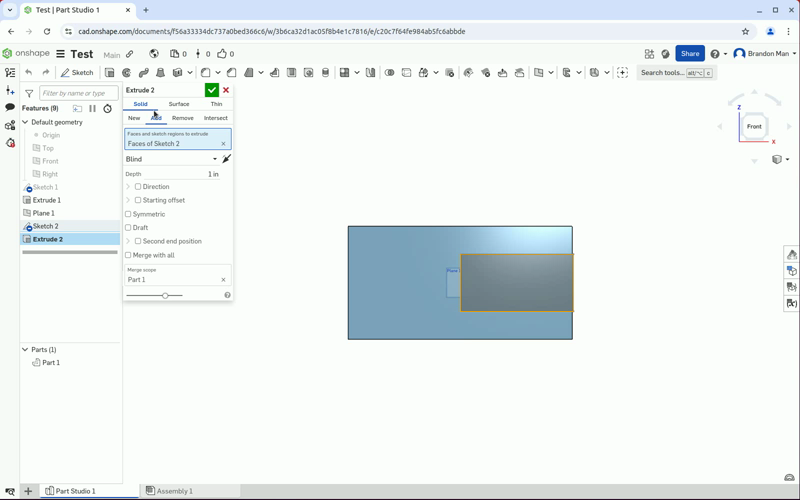
mouse_move(186, 120)
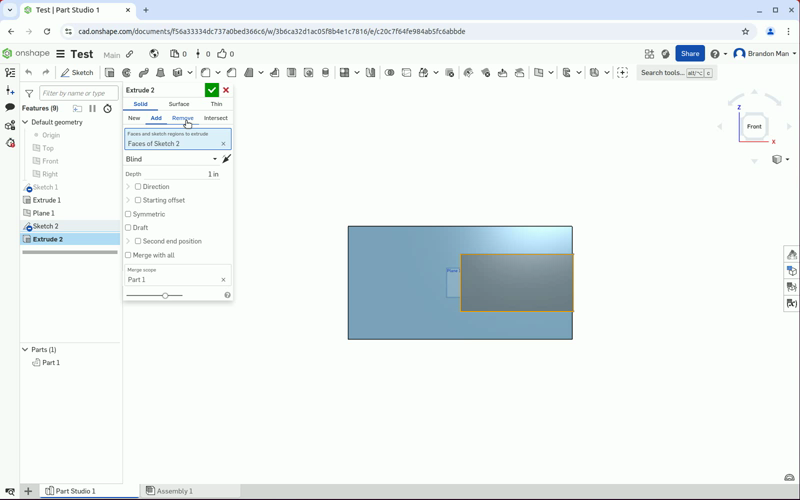
click(186, 120)
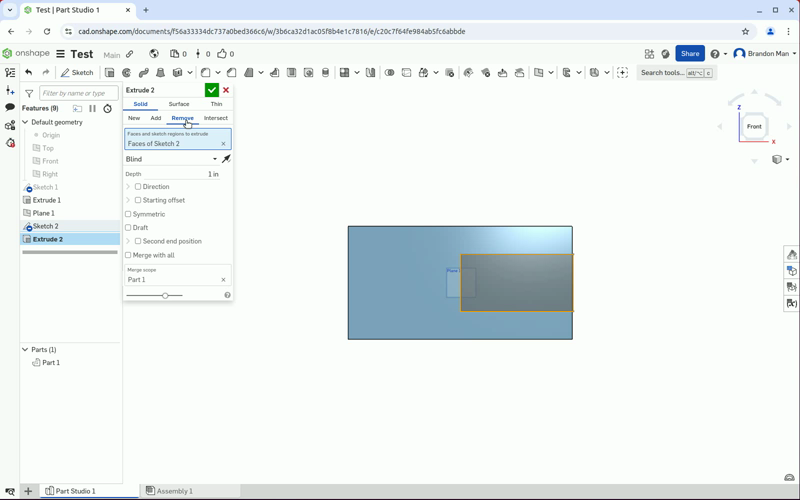
key(tab, 4)
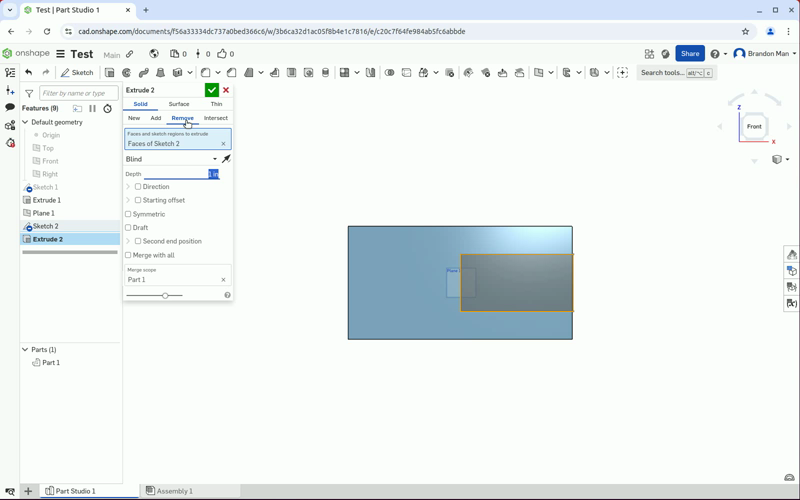
text(11.554)
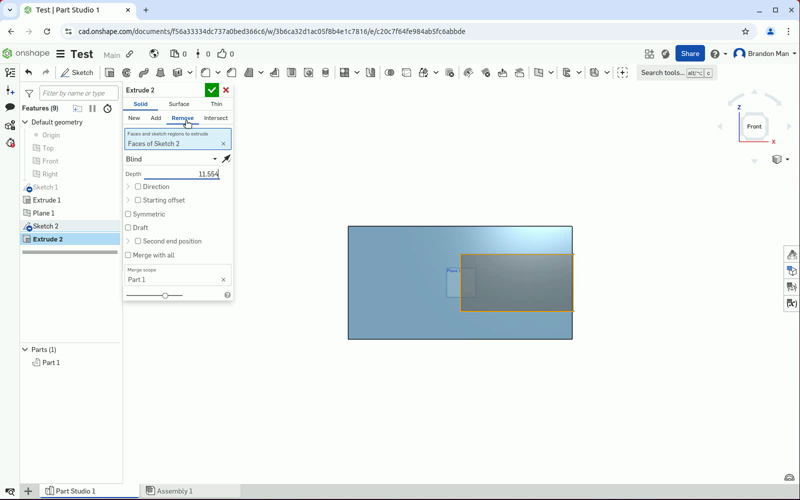
key(tab, 6)
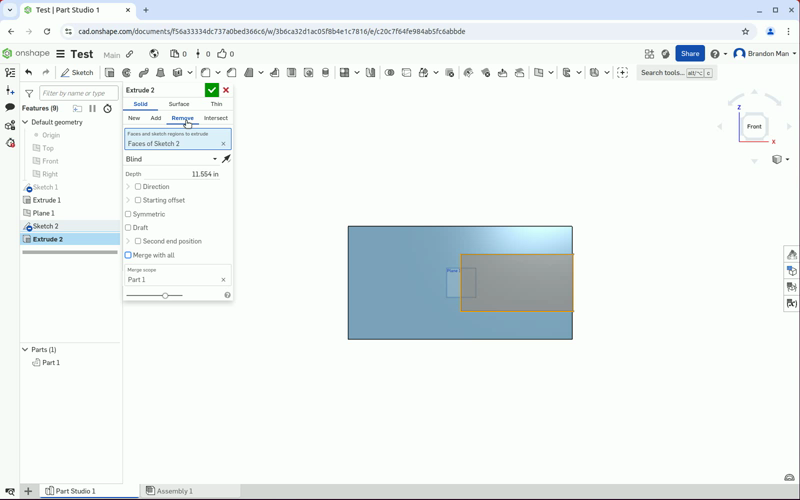
key(space)
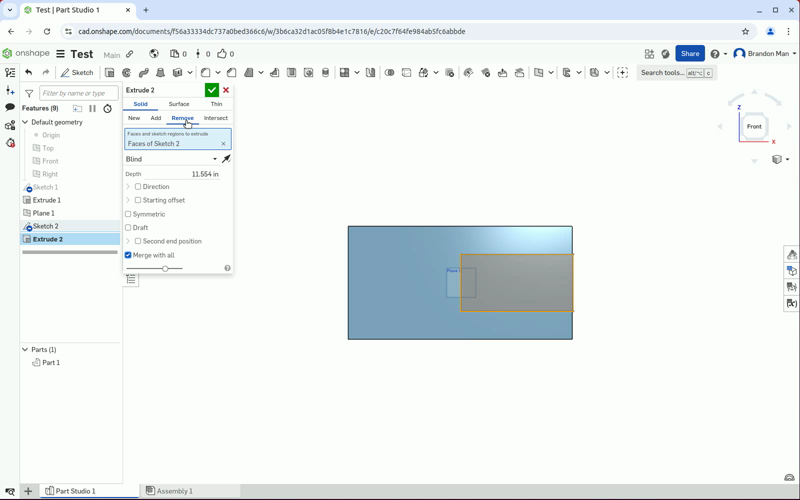
key(enter)
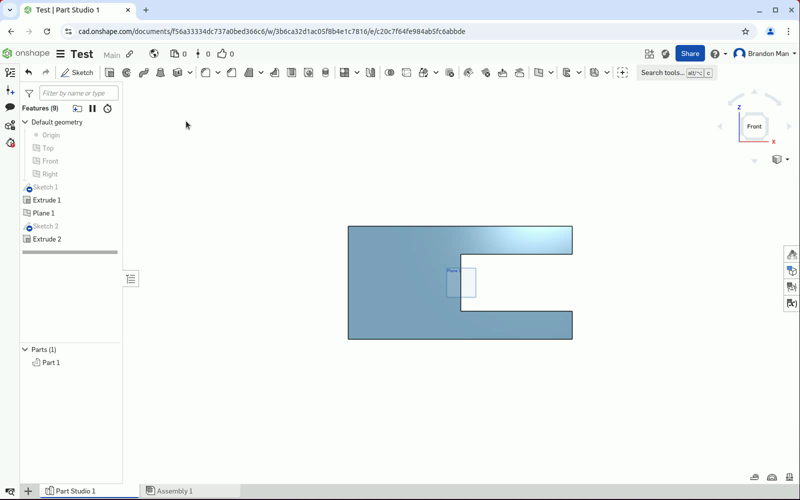
key(shift+h)
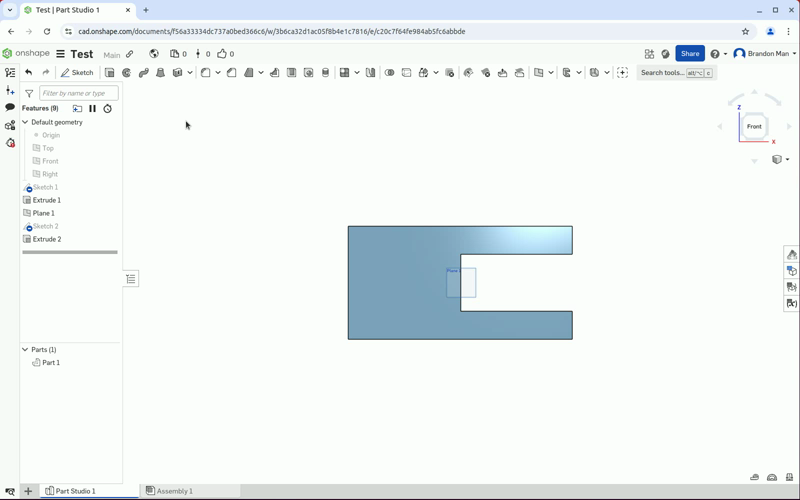
key(shift+h)
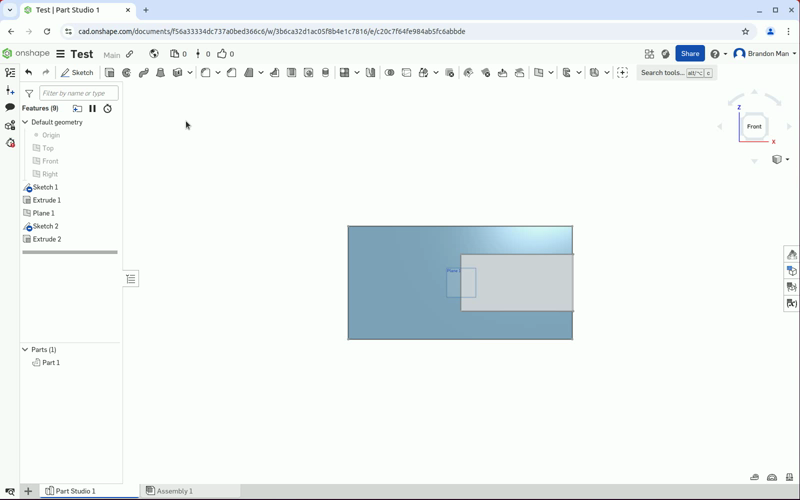
key(shift+7)
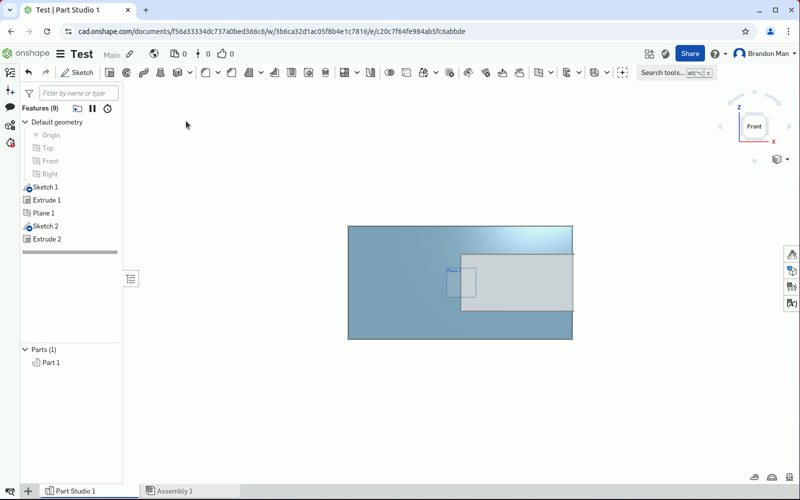
key(left, 2)
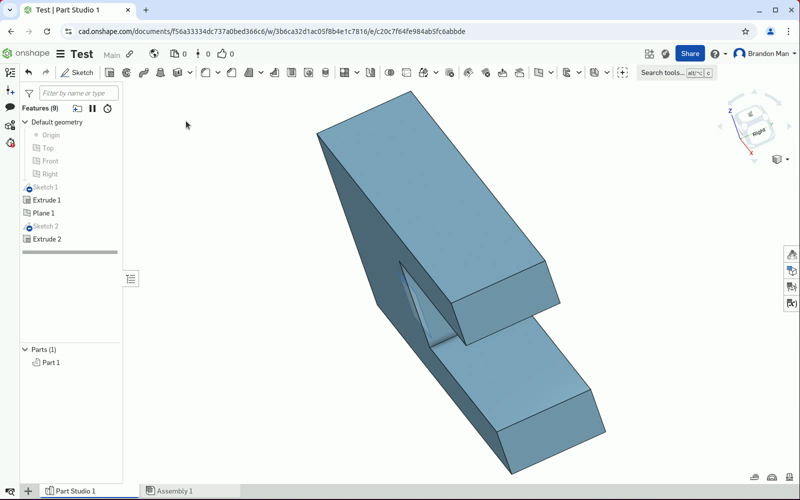
key(down, 2)
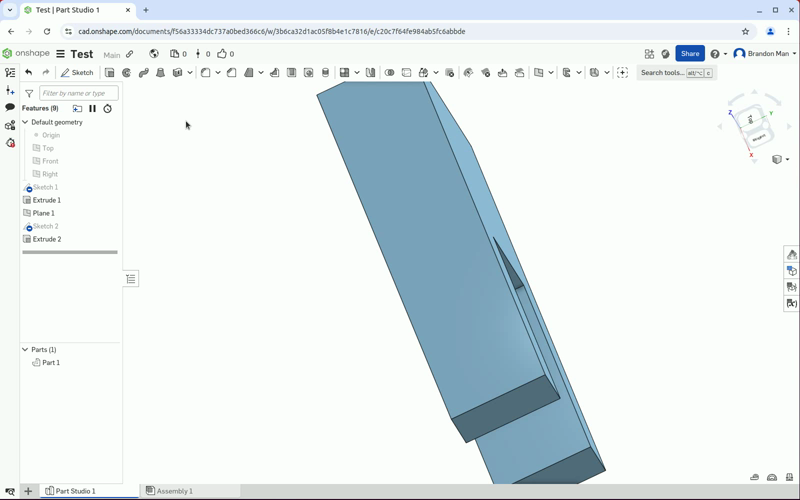
key(up, 2)
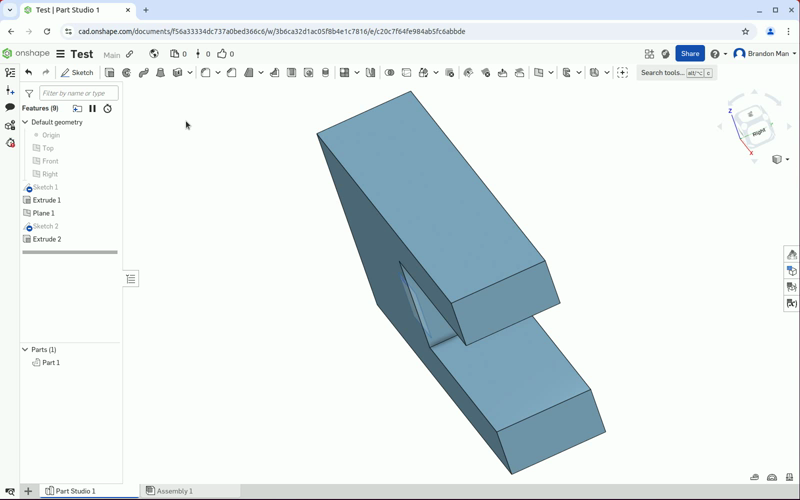
key(right, 2)
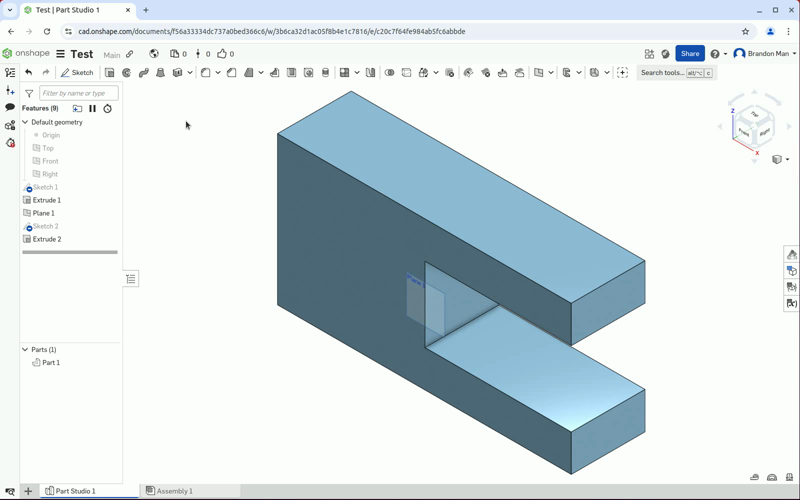
mouse_move(73, 189)
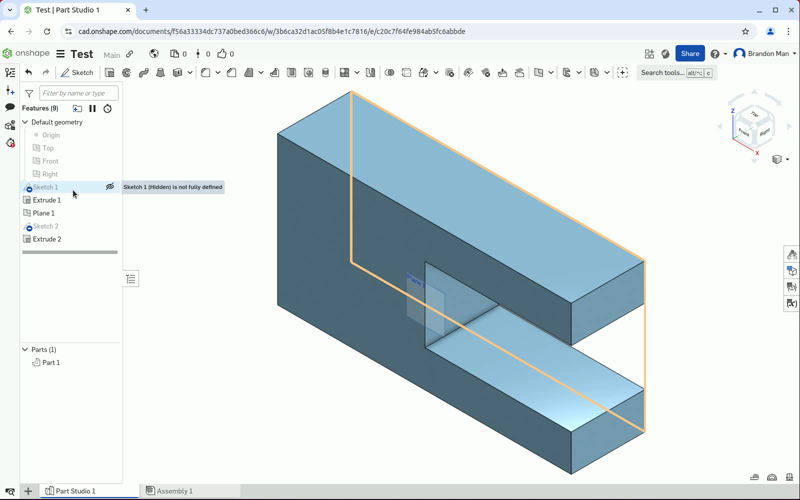
click(73, 189)